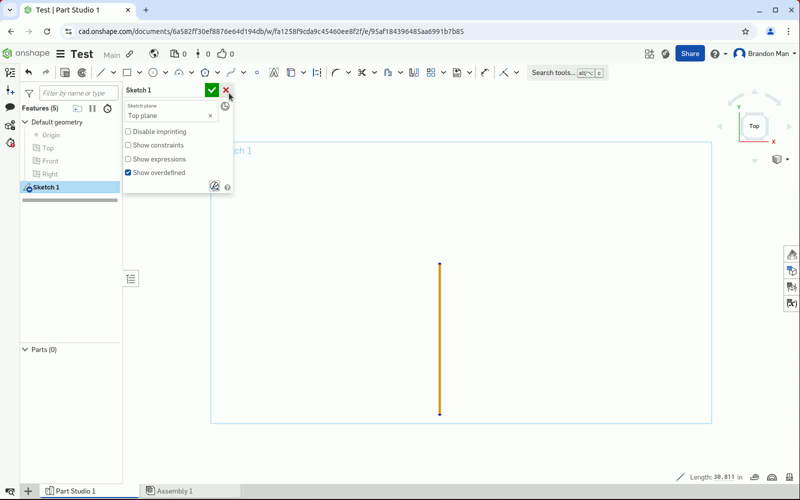
key(shift+h)
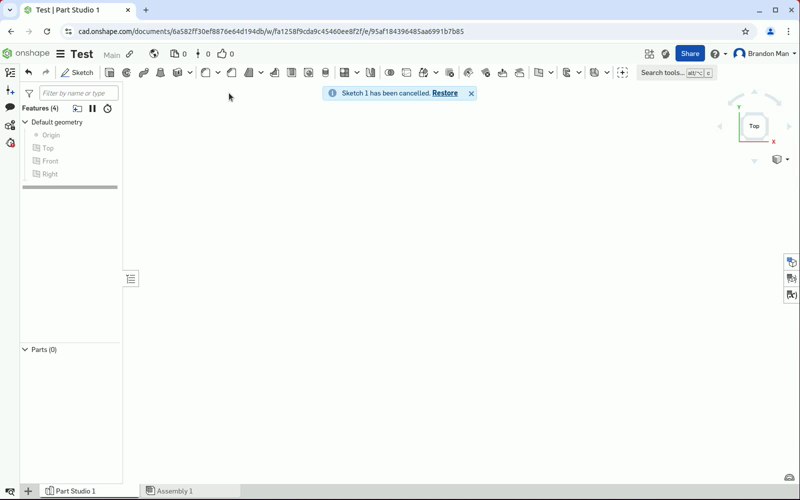
mouse_move(73, 352)
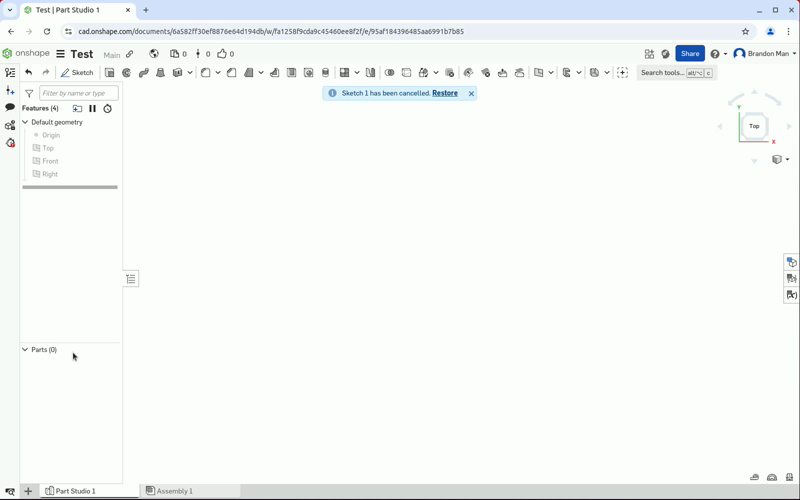
key(y)
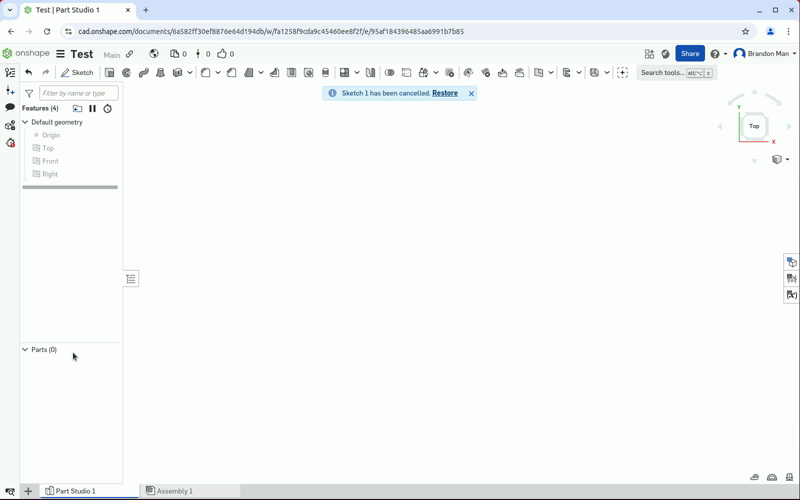
key(shift+p)
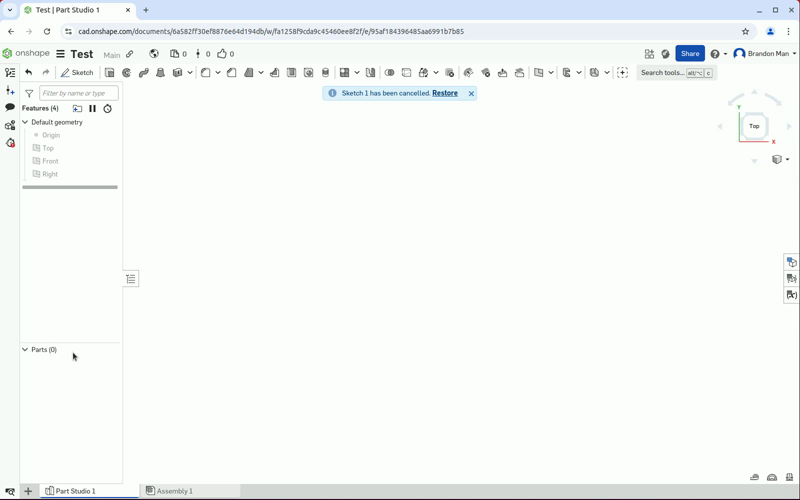
key(space)
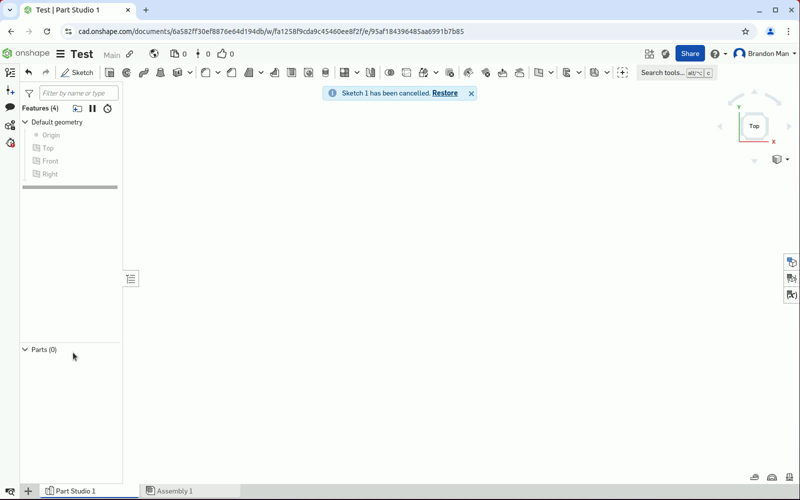
key_down(shift)
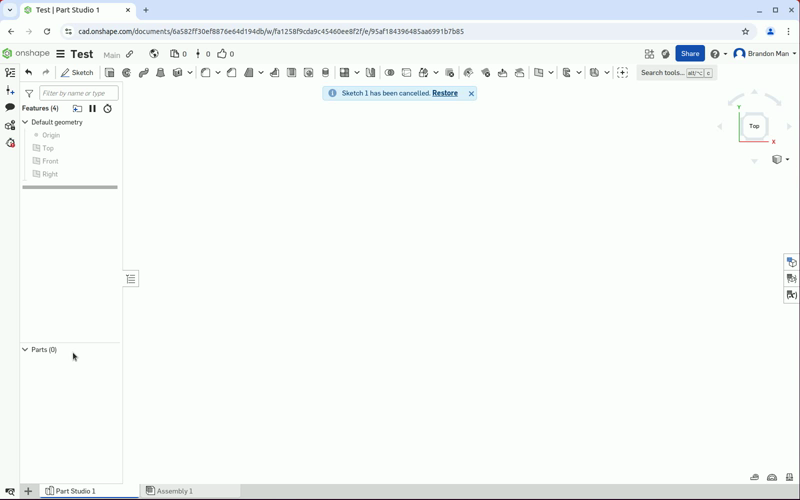
key(up)
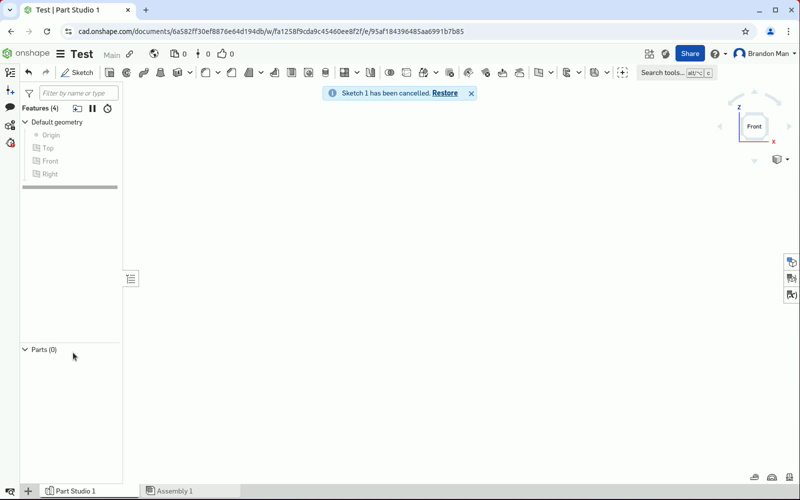
key_up(shift)
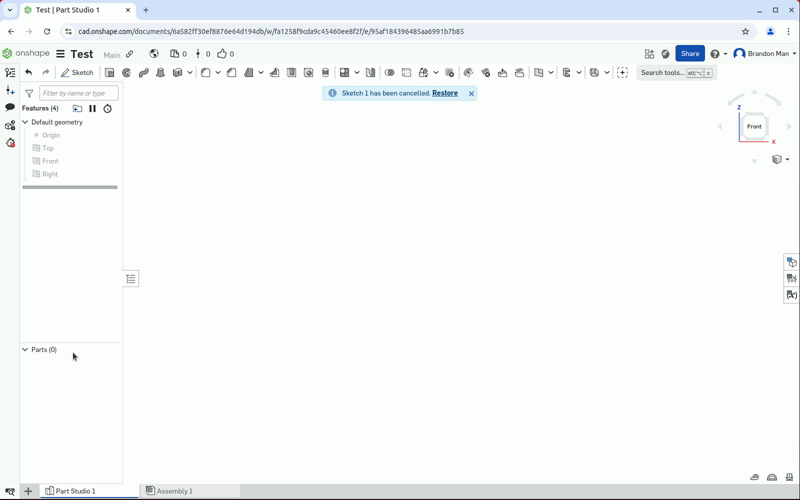
mouse_move(73, 352)
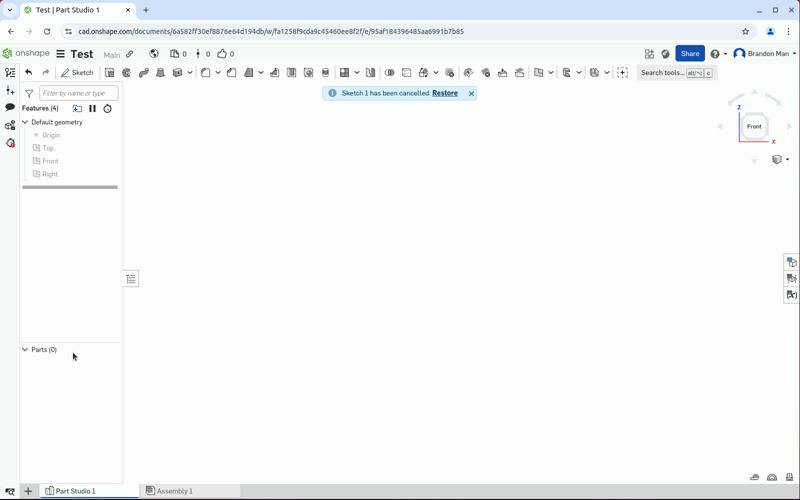
key(shift+y)
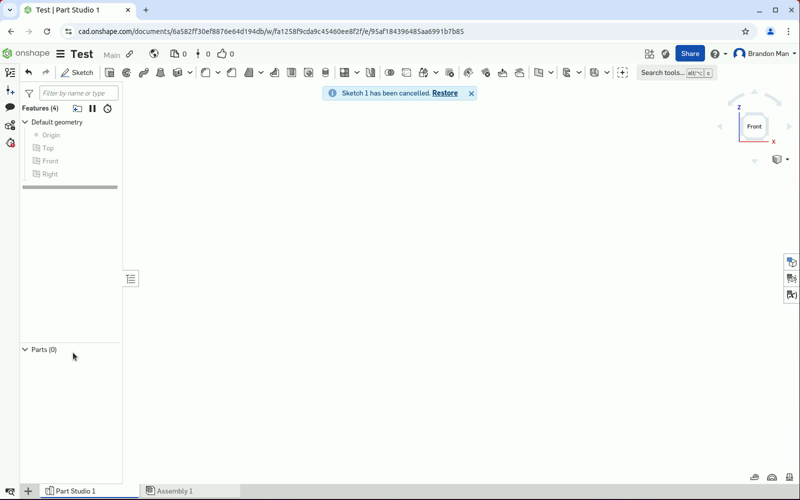
key(shift+s)
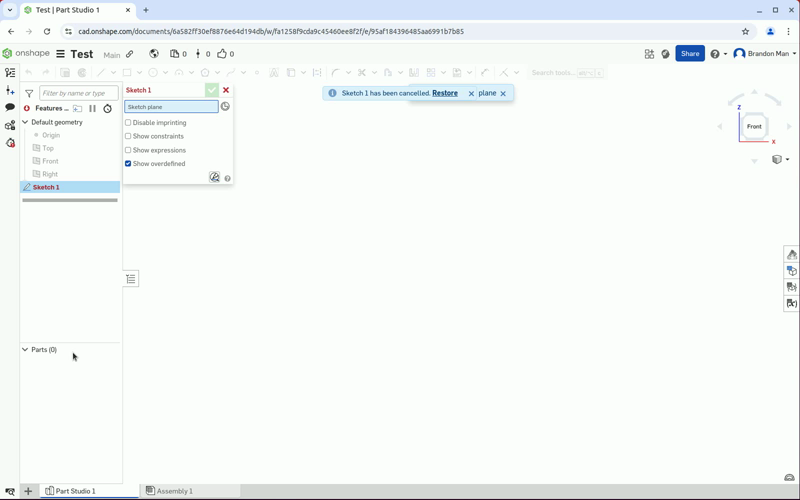
mouse_move(73, 163)
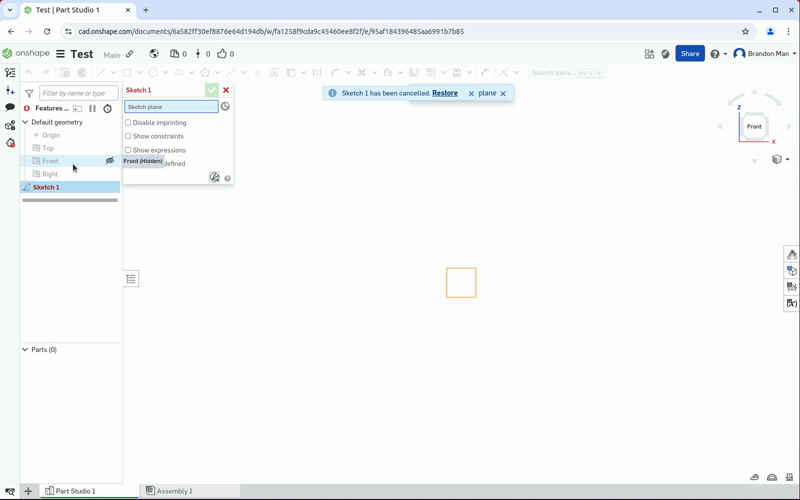
click(73, 163)
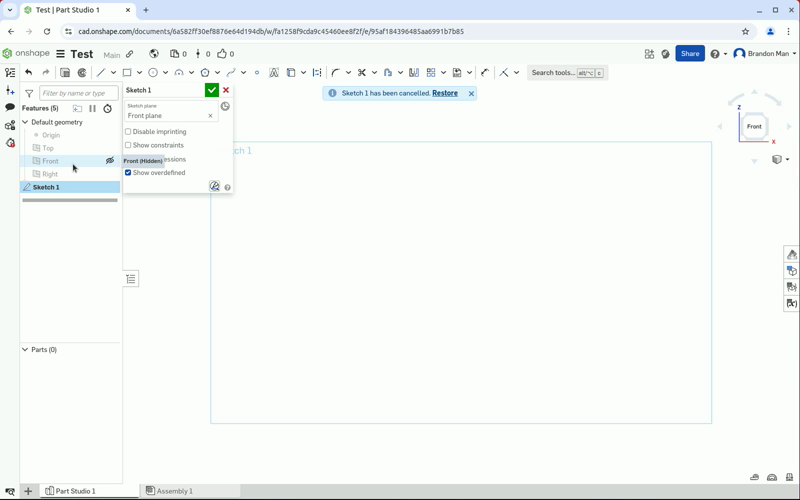
mouse_move(73, 352)
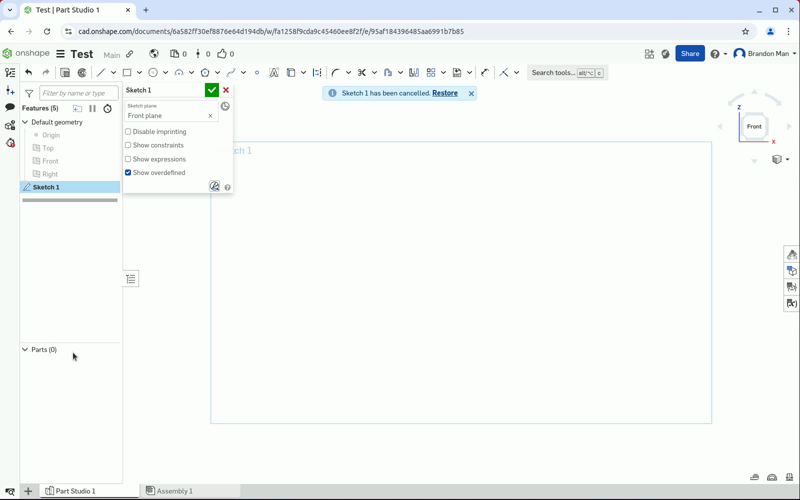
key(y)
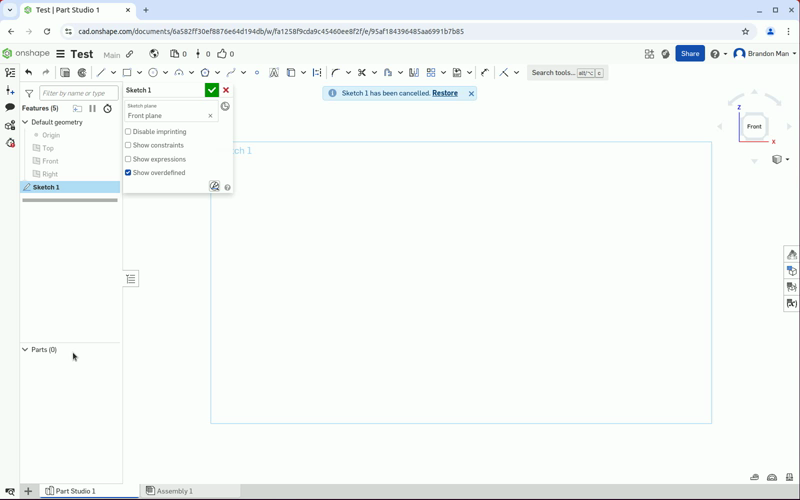
key(l)
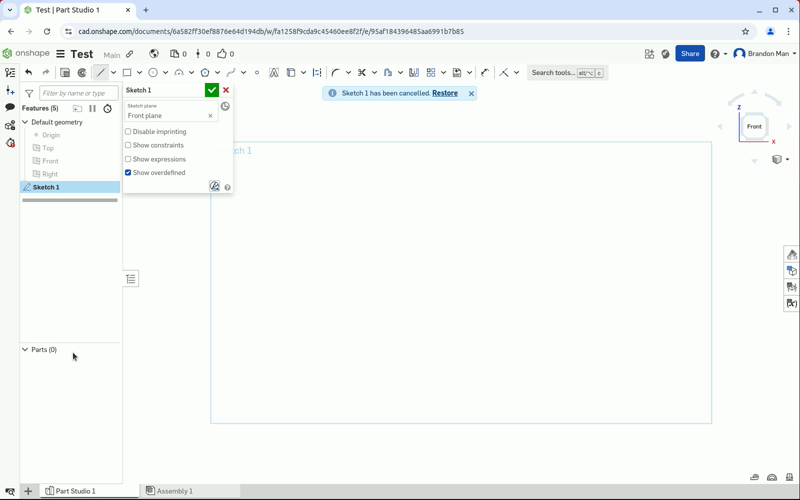
key_down(shift)
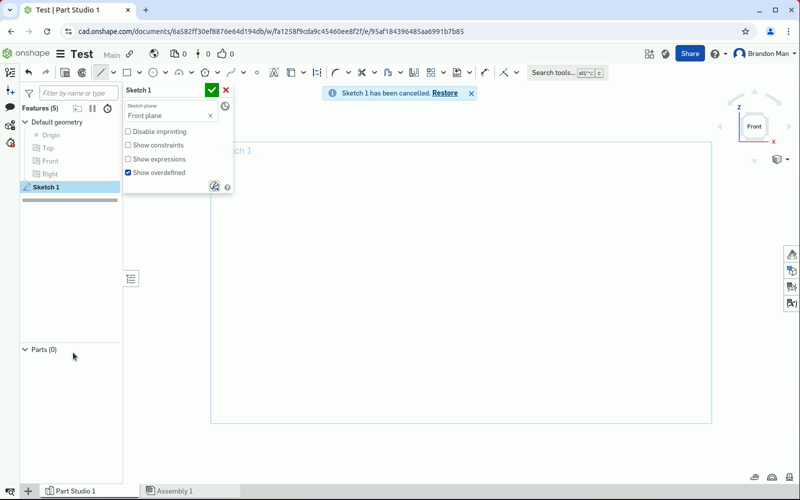
mouse_move(396, 324)
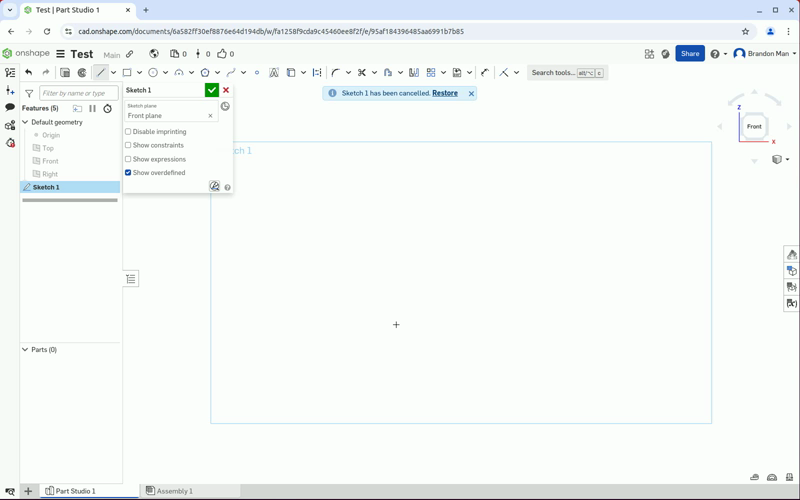
click(396, 324)
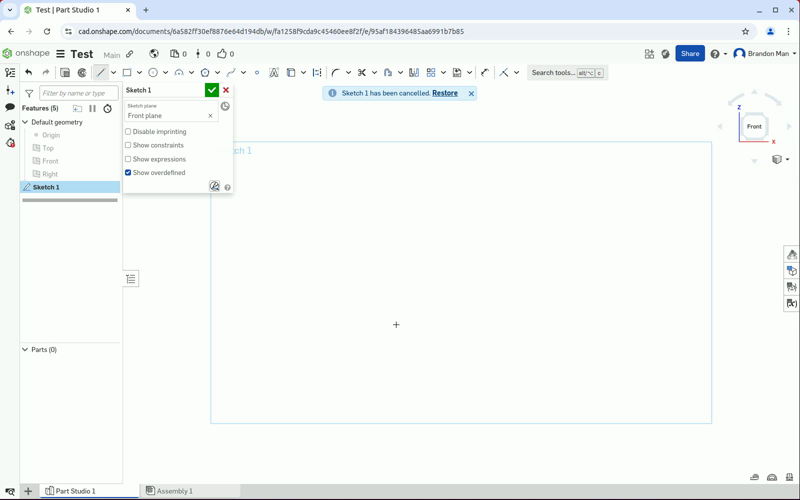
key_up(shift)
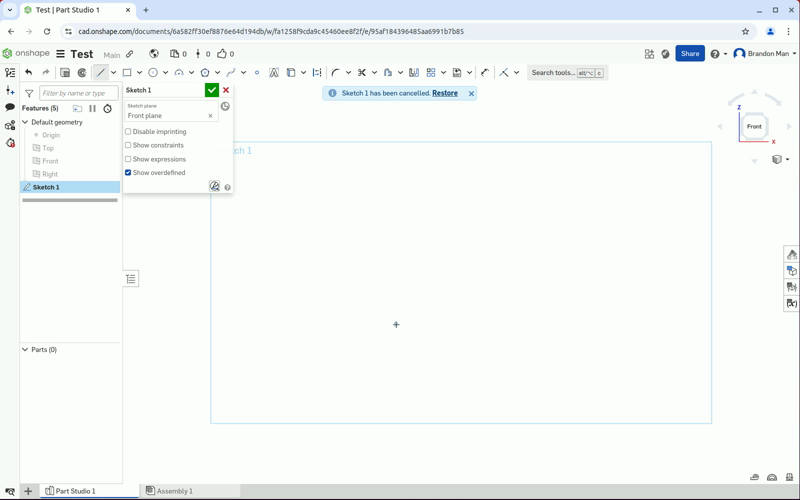
key_down(shift)
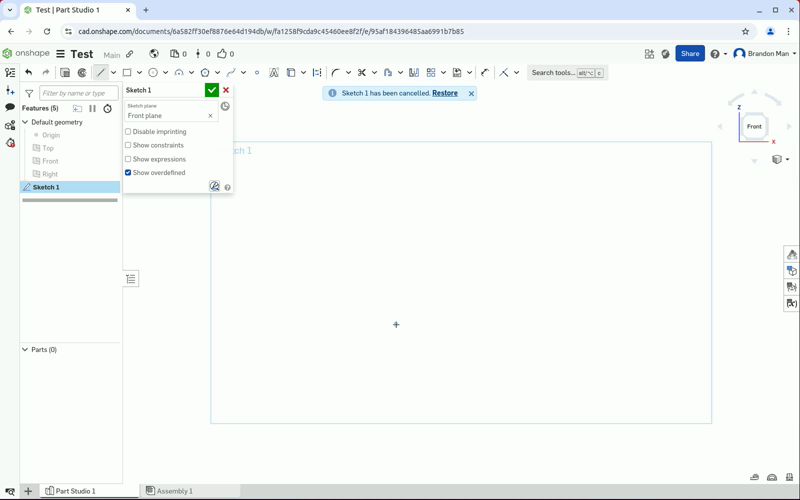
mouse_move(466, 324)
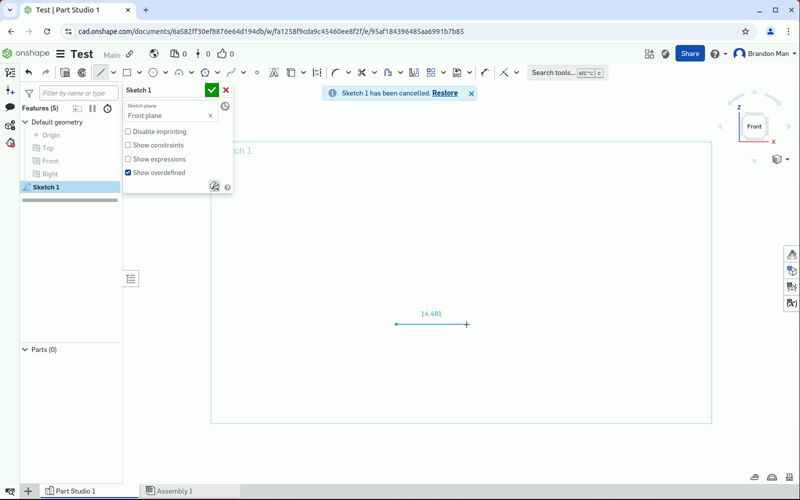
click(466, 324)
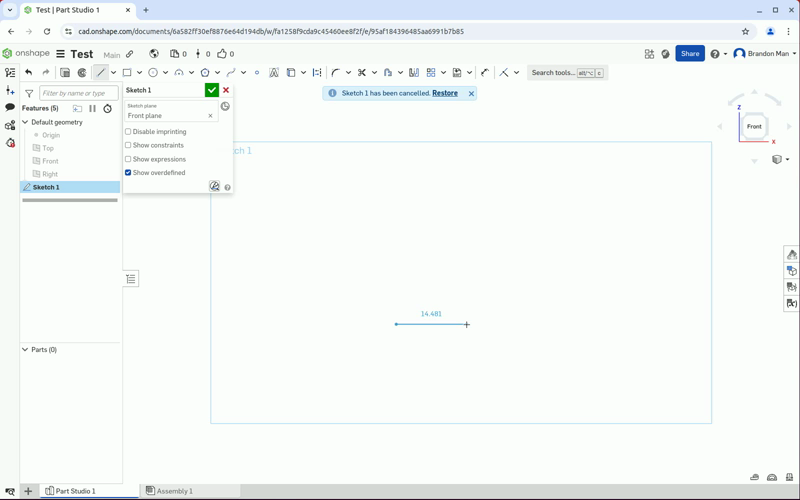
key_up(shift)
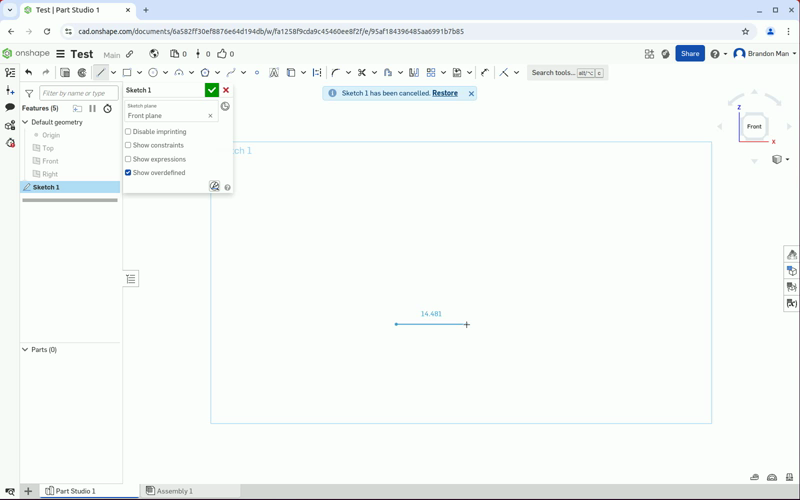
key_down(shift)
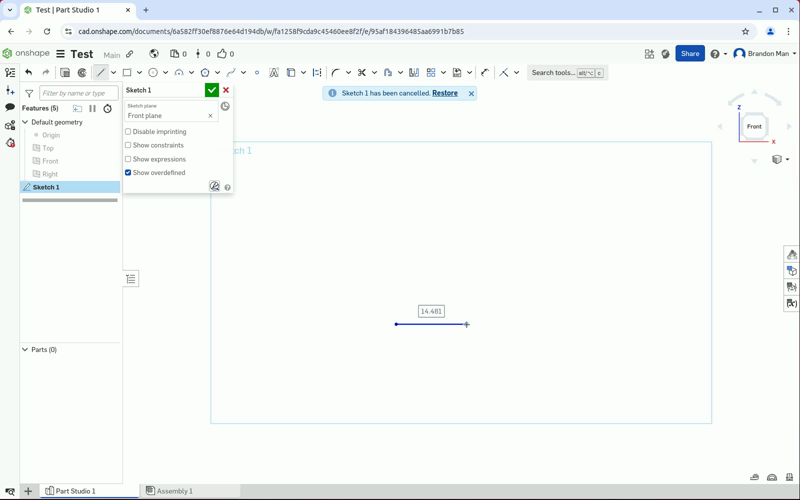
mouse_move(466, 239)
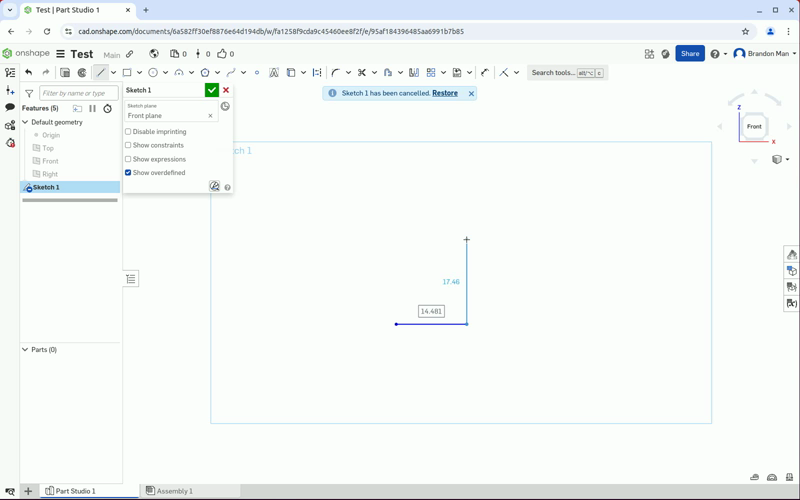
click(466, 239)
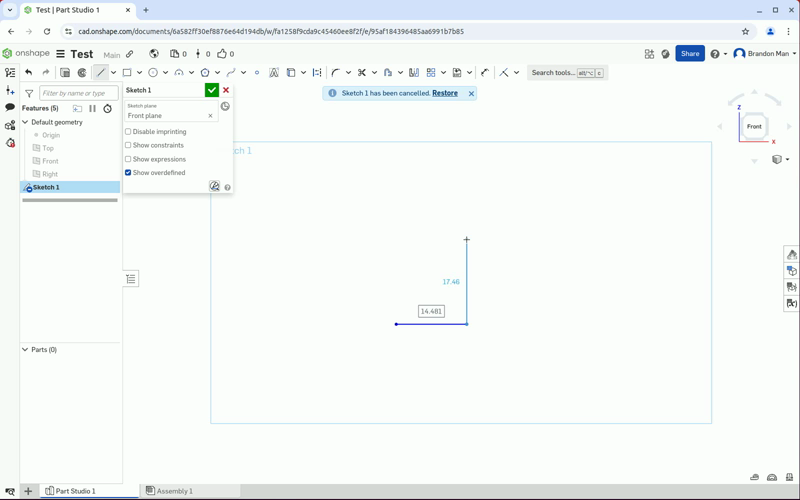
key_up(shift)
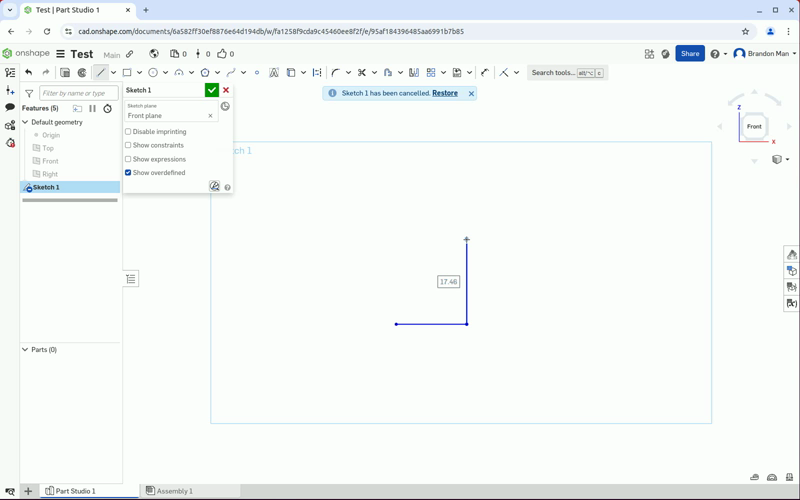
key_down(shift)
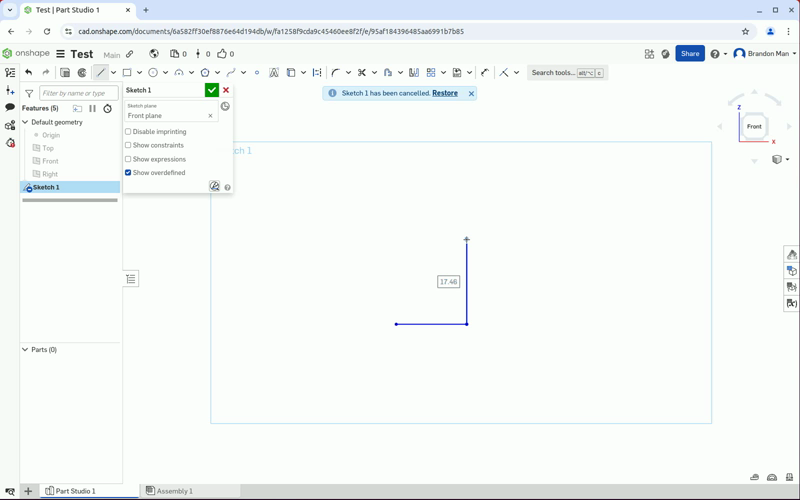
mouse_move(496, 239)
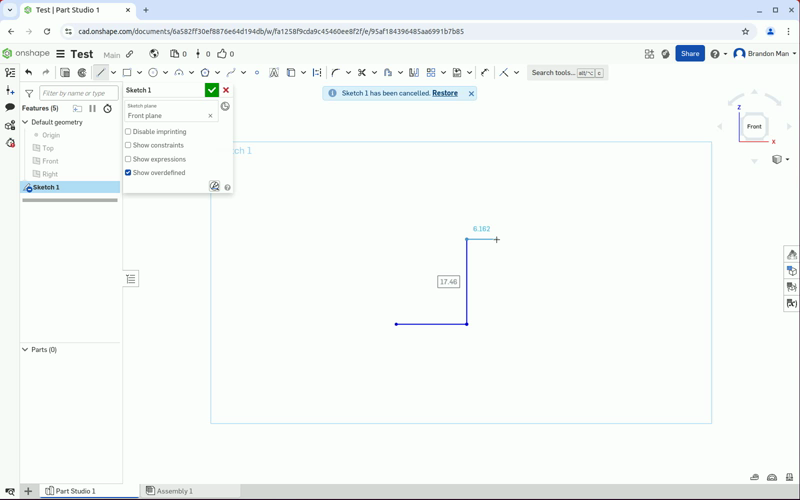
mouse_move(424, 239)
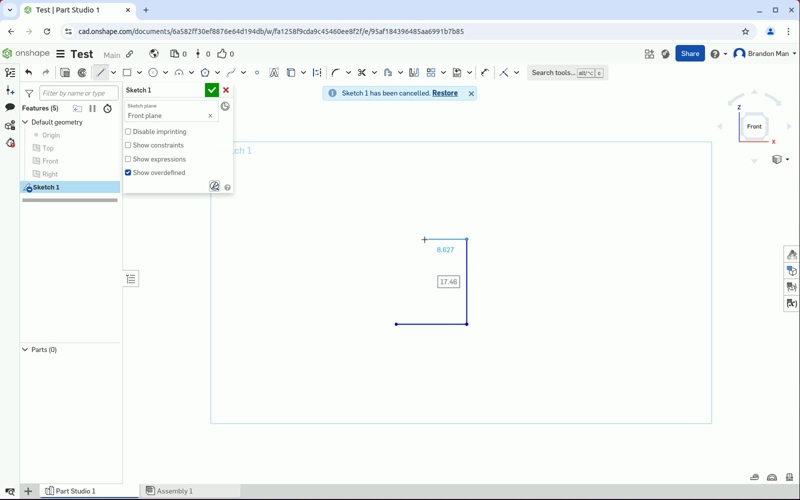
click(424, 239)
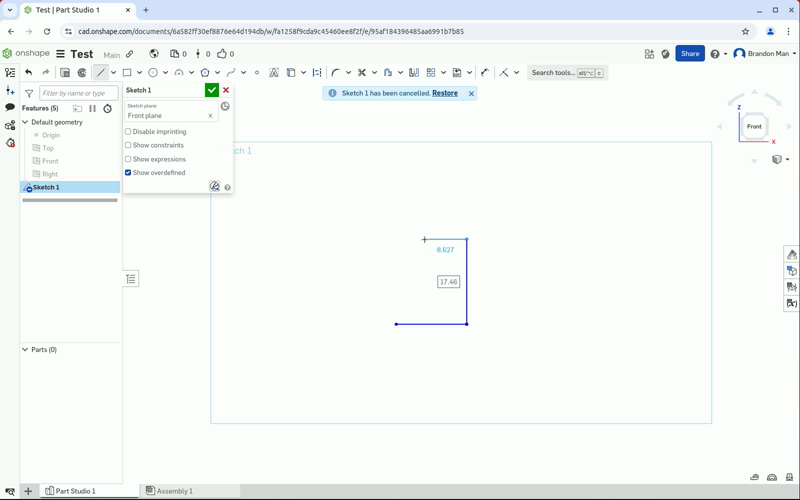
key_up(shift)
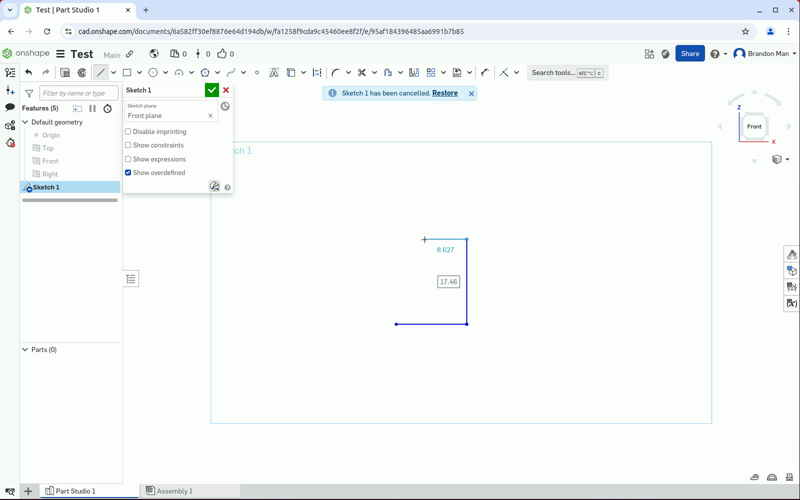
key_down(shift)
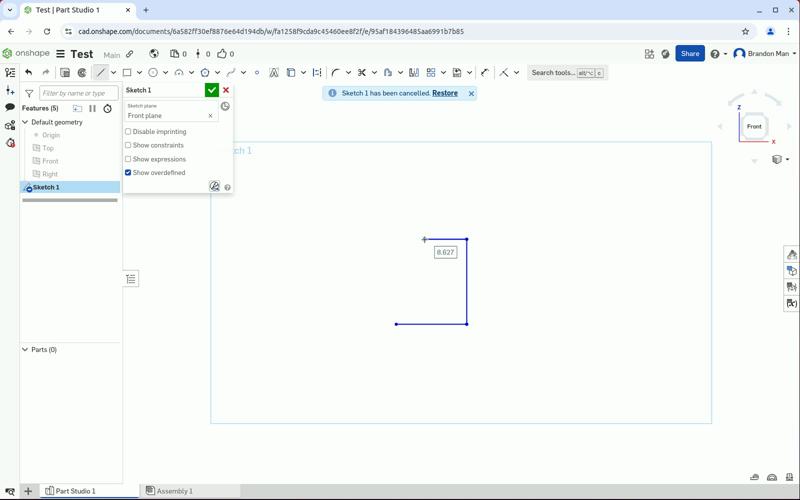
mouse_move(454, 239)
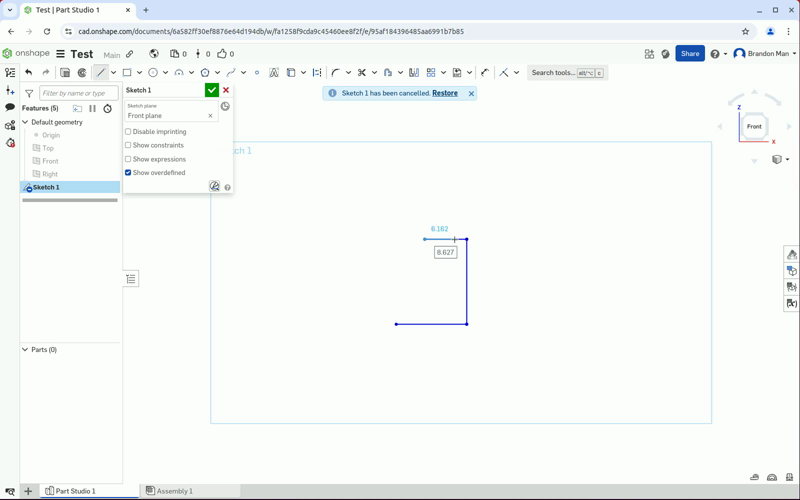
mouse_move(424, 295)
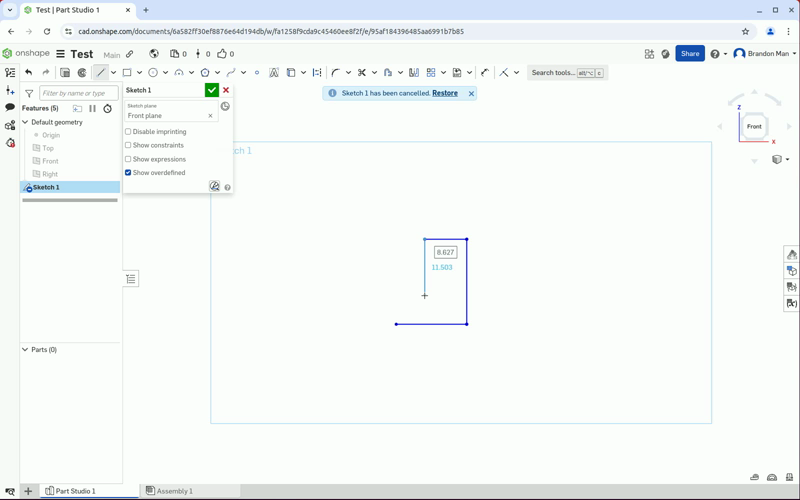
click(424, 295)
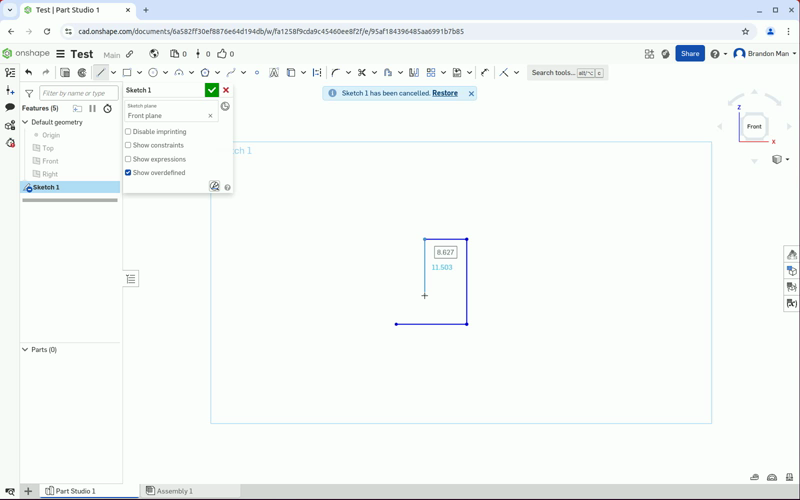
key_up(shift)
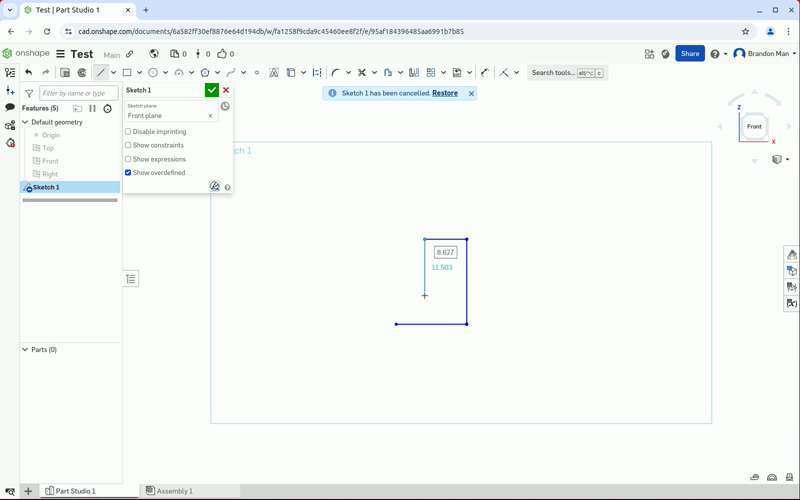
key_down(shift)
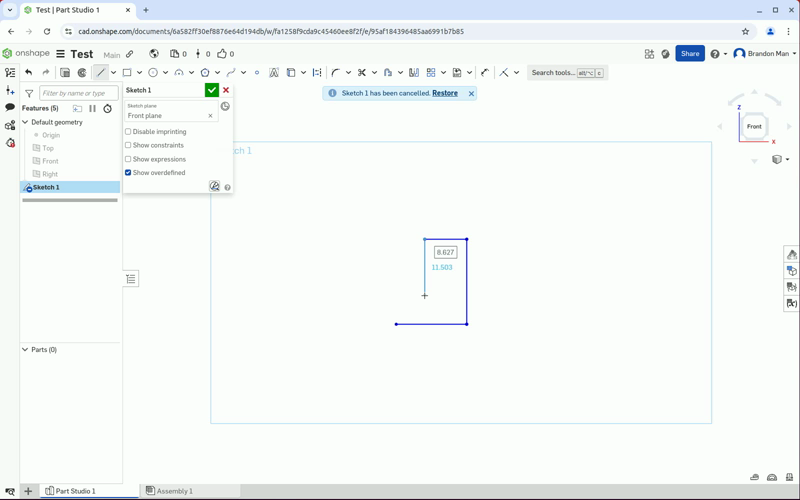
mouse_move(454, 295)
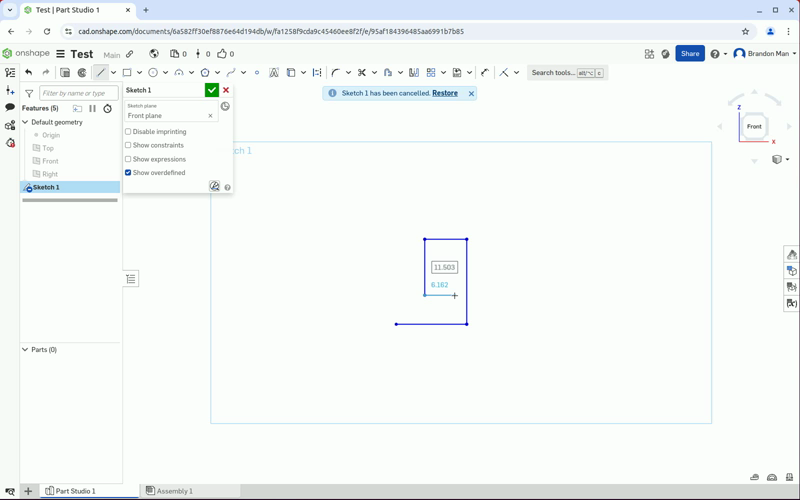
mouse_move(396, 295)
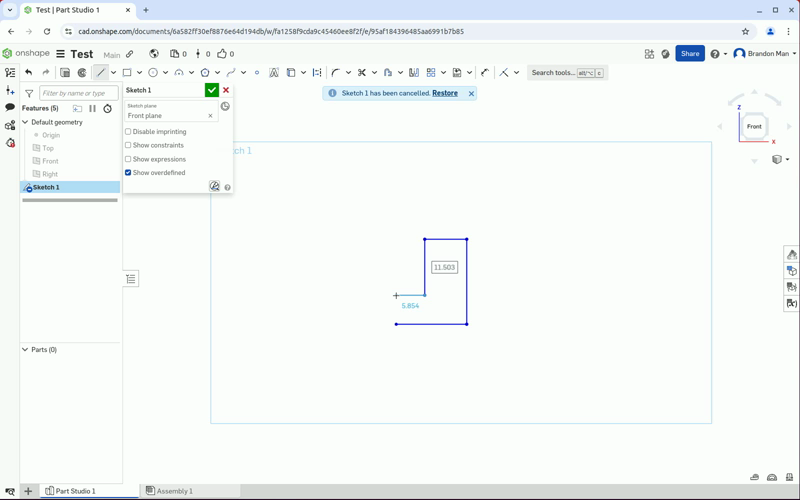
click(396, 295)
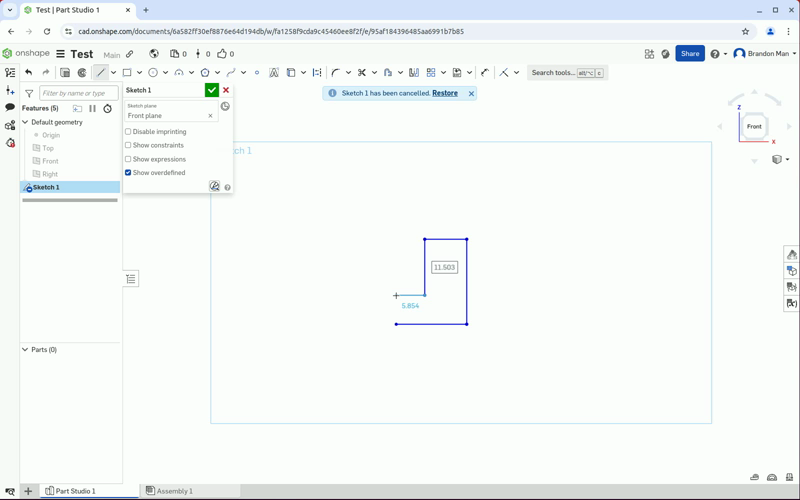
key_up(shift)
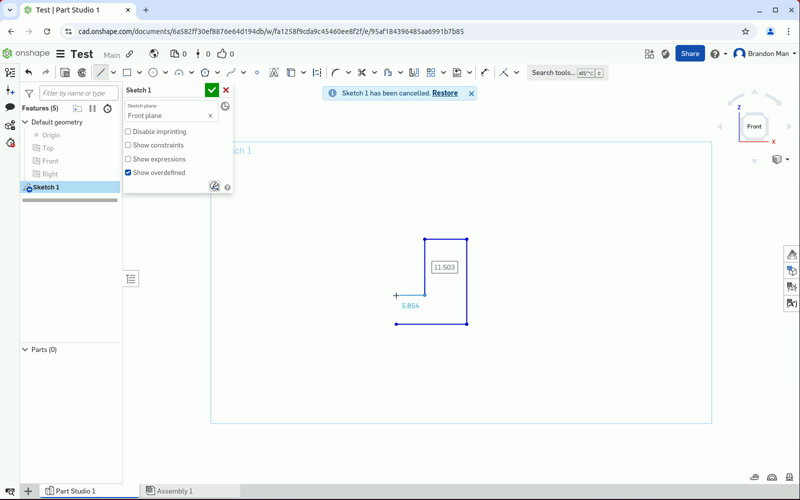
mouse_move(426, 295)
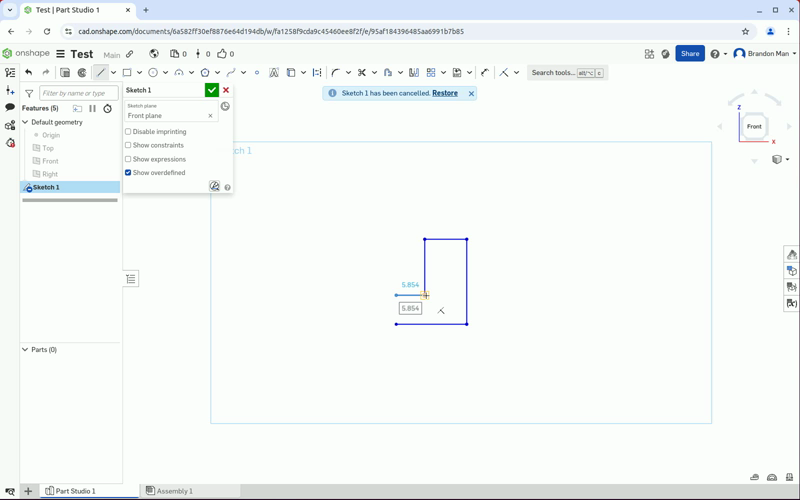
key_down(shift)
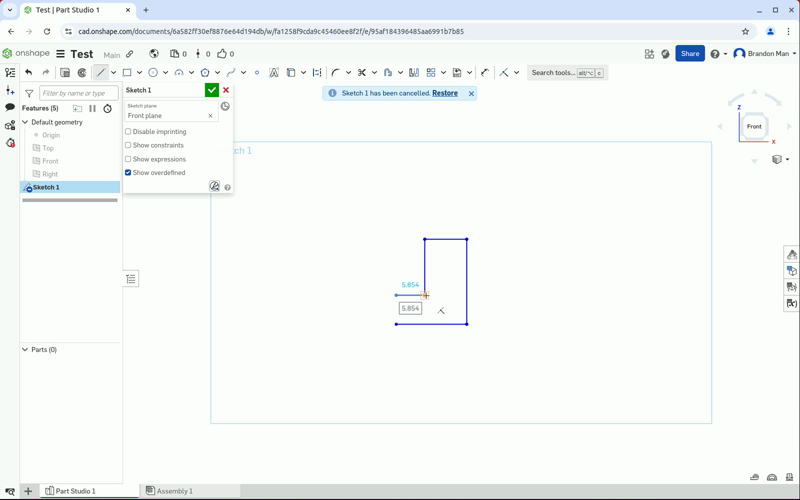
mouse_move(396, 324)
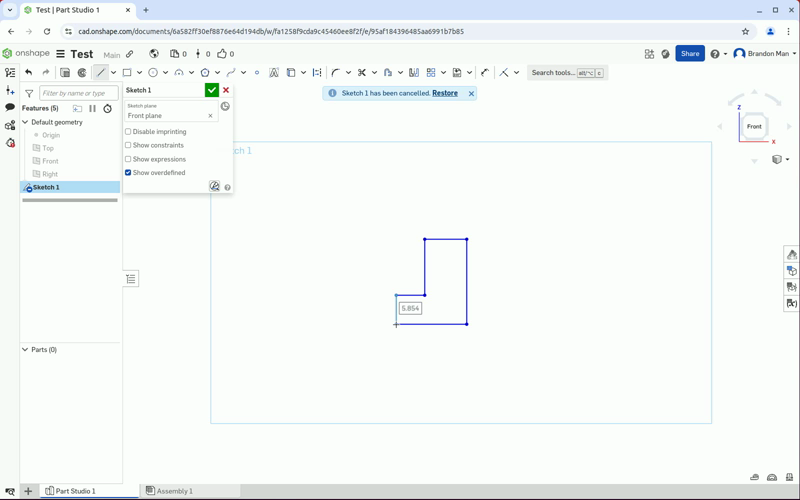
key_up(shift)
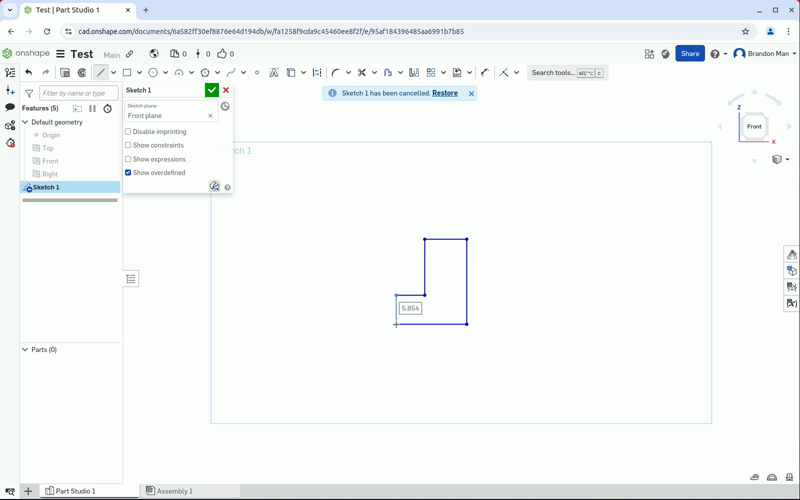
click(396, 324)
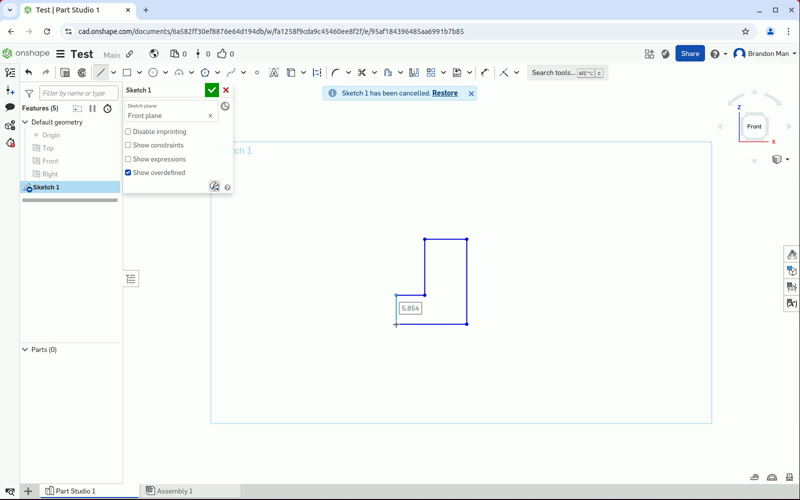
key(esc)
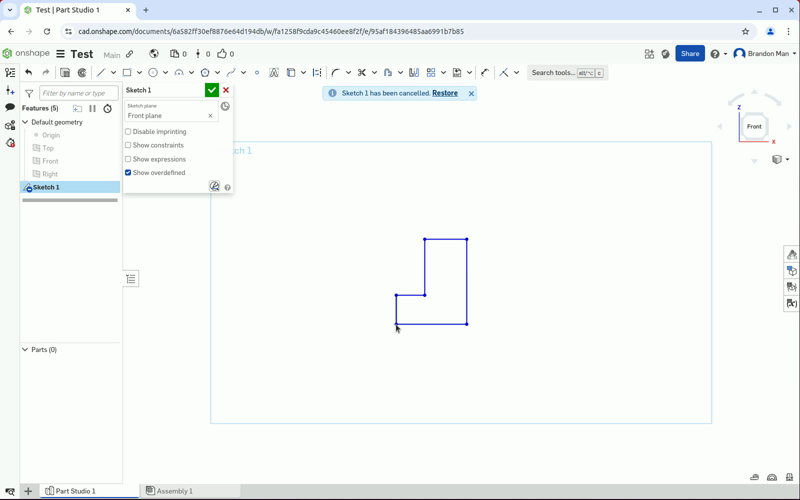
mouse_move(443, 320)
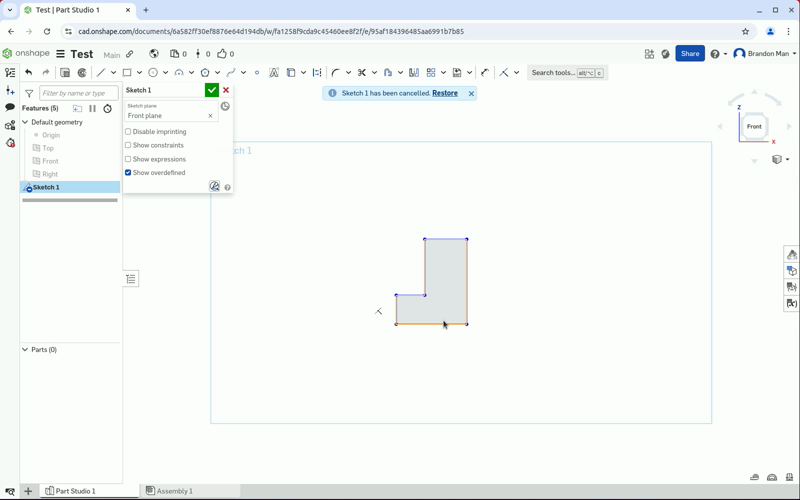
click(443, 320)
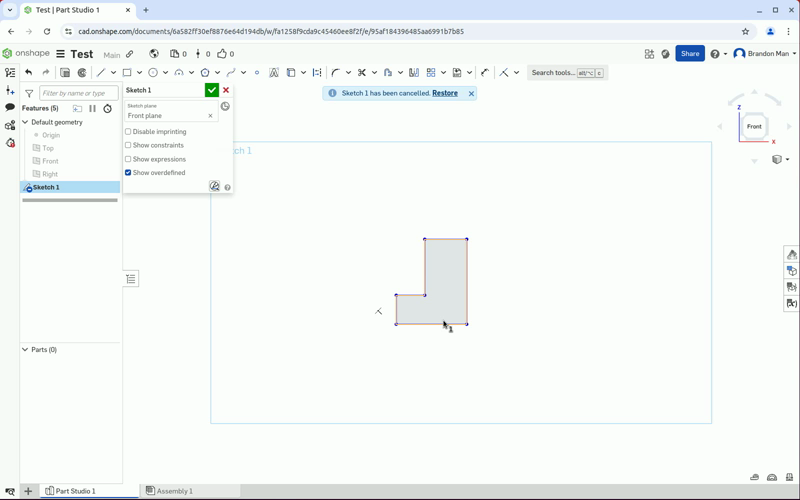
mouse_move(73, 352)
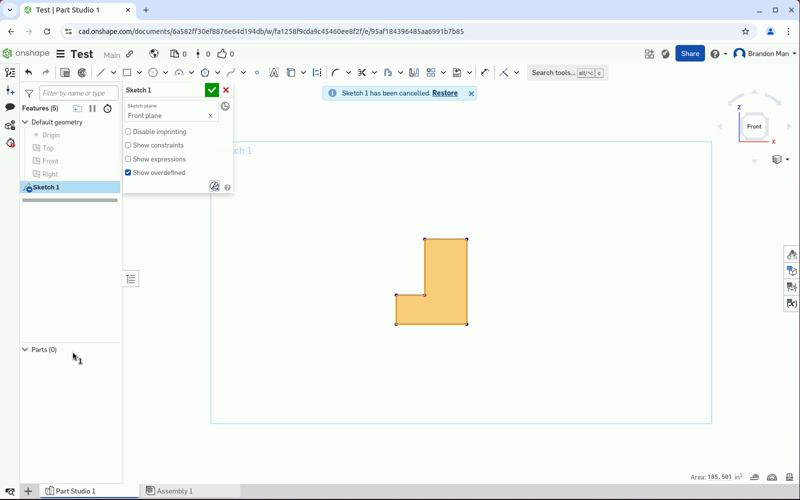
key(shift+y)
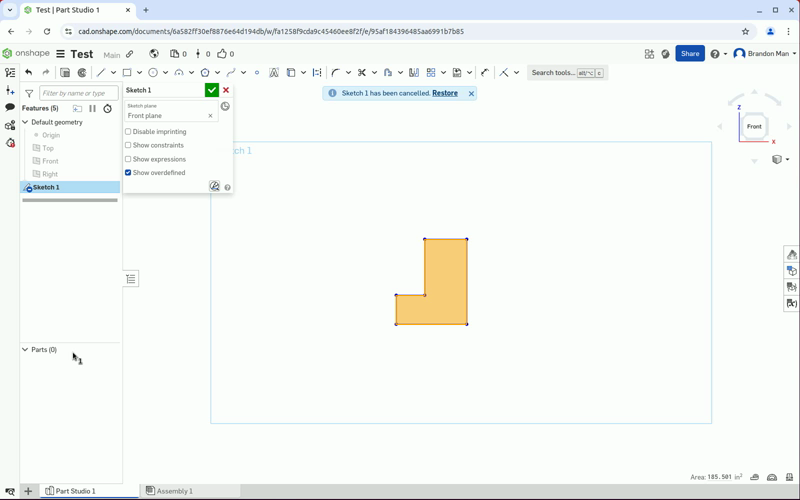
key(shift+e)
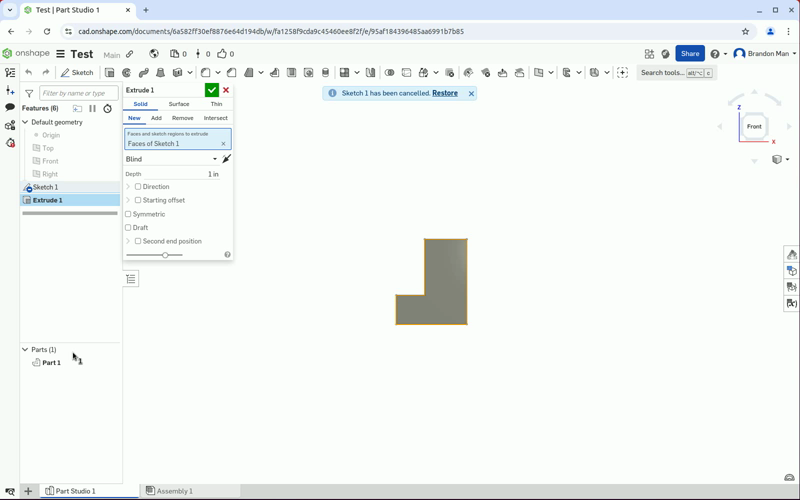
mouse_move(143, 106)
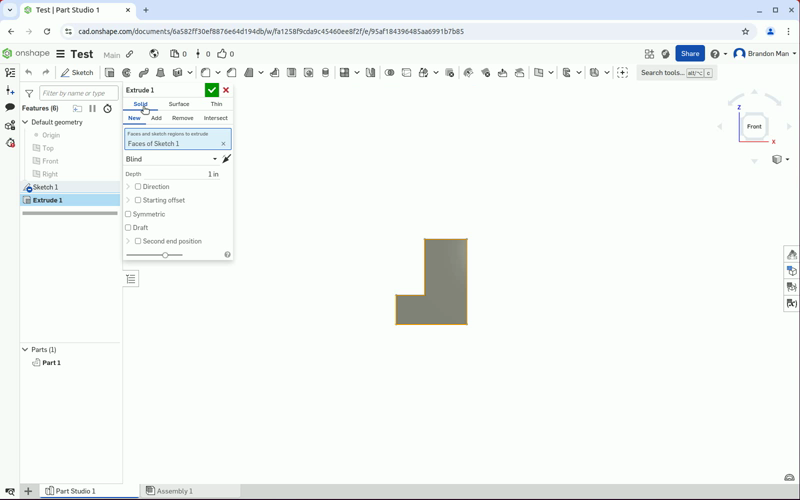
click(143, 106)
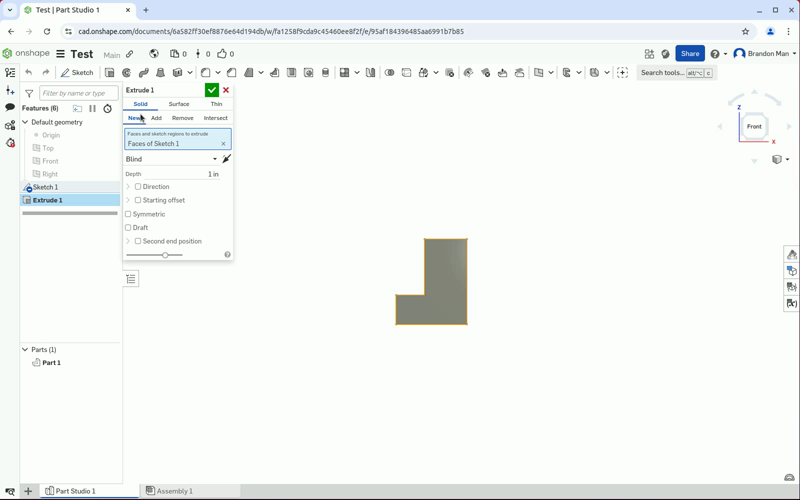
mouse_move(137, 120)
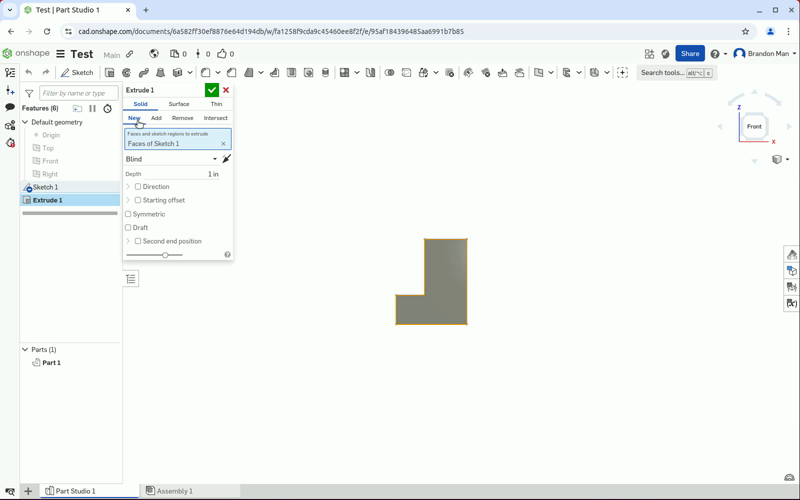
click(137, 120)
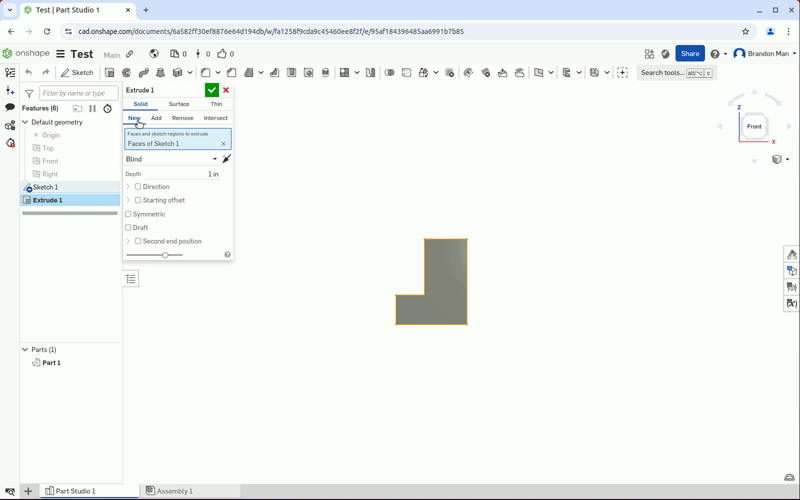
key(tab, 4)
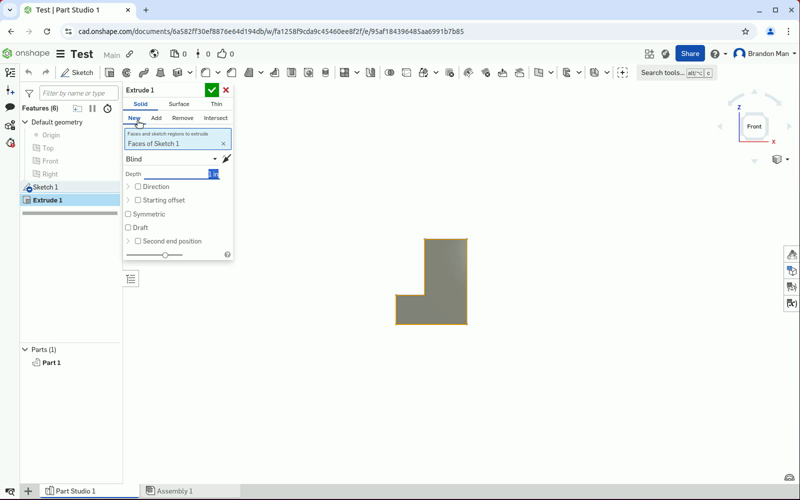
text(23.108)
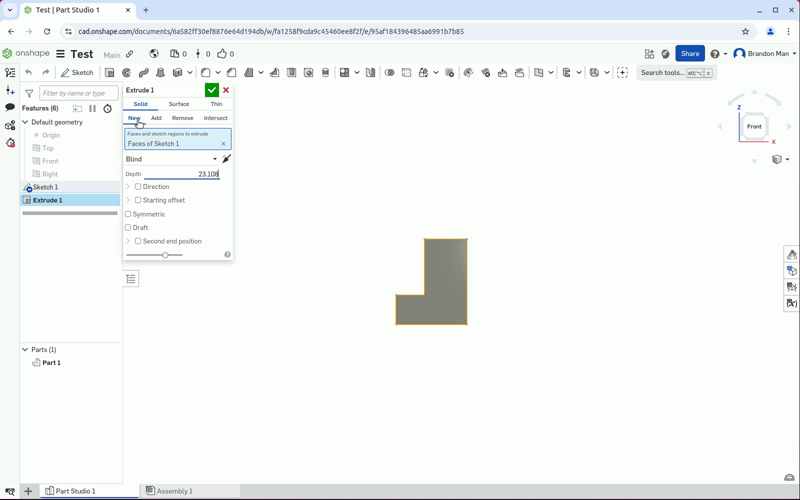
key(enter)
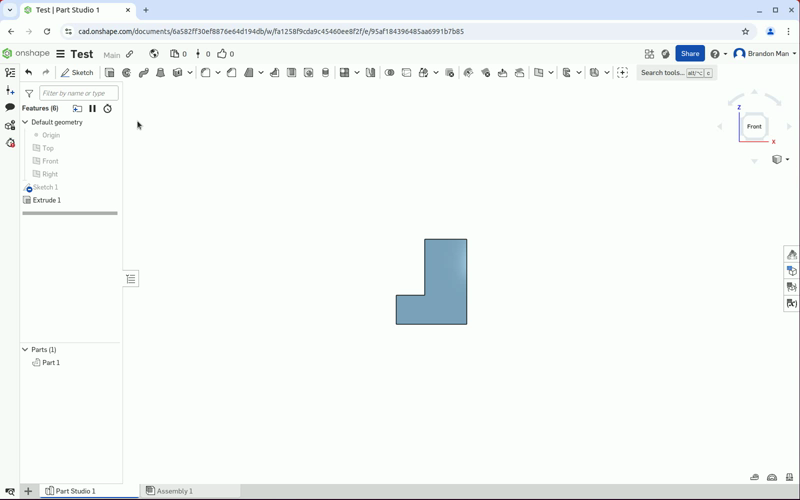
key(shift+h)
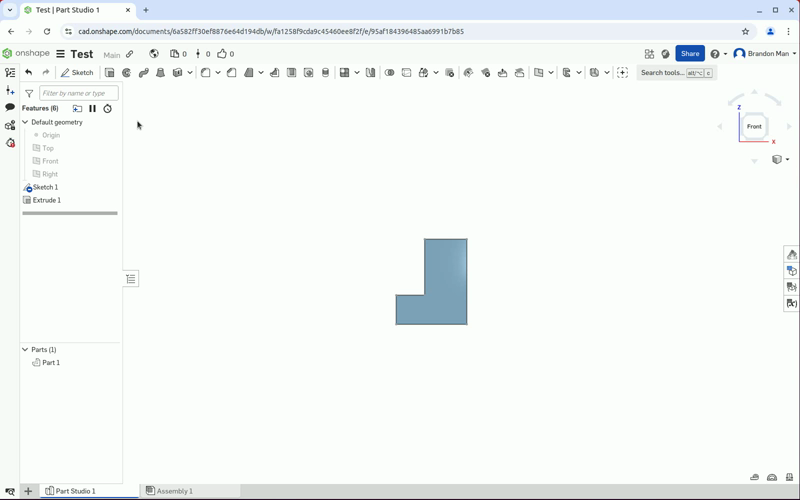
key(shift+h)
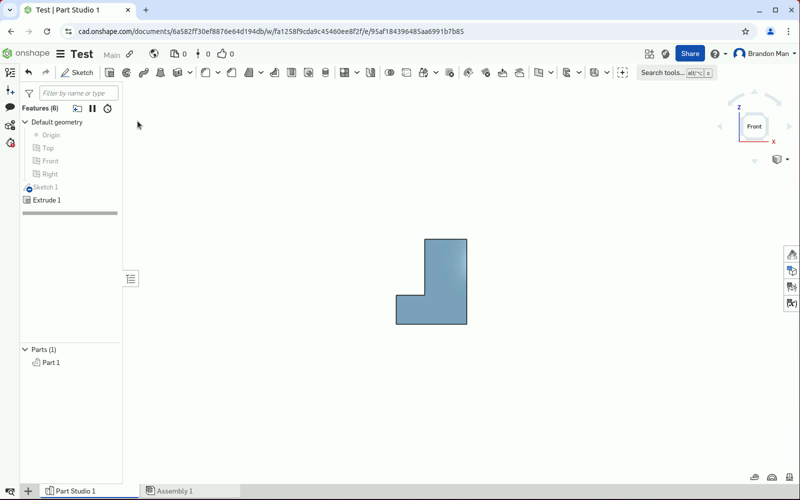
mouse_move(73, 189)
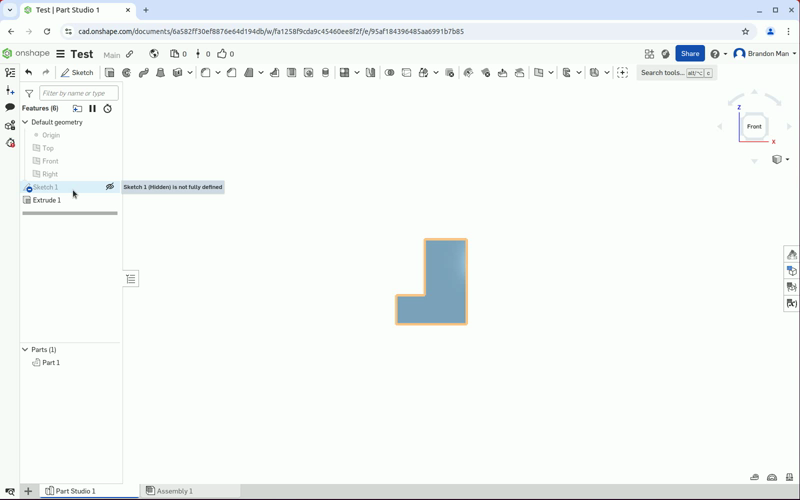
click(73, 189)
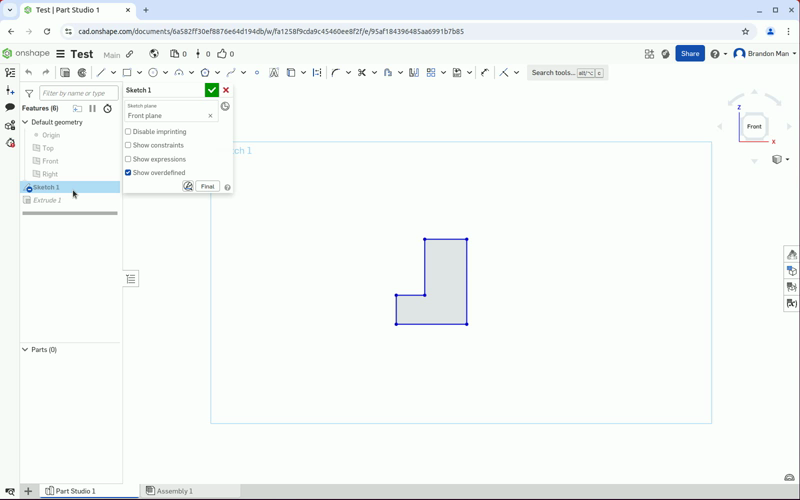
mouse_move(229, 92)
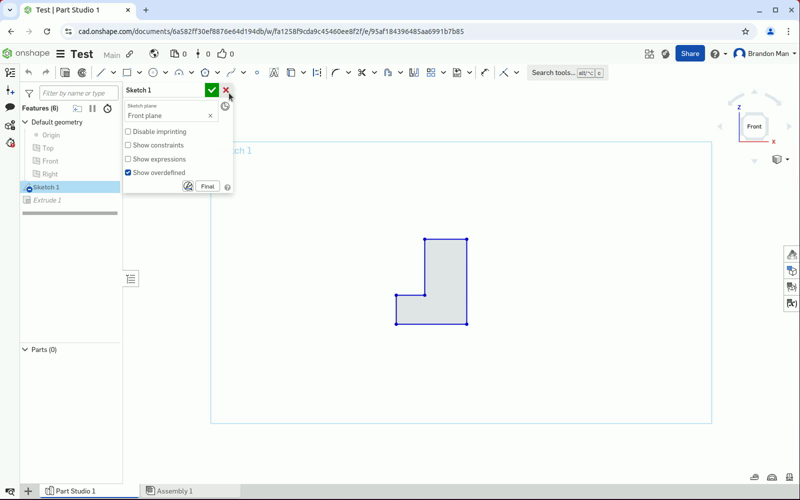
click(229, 92)
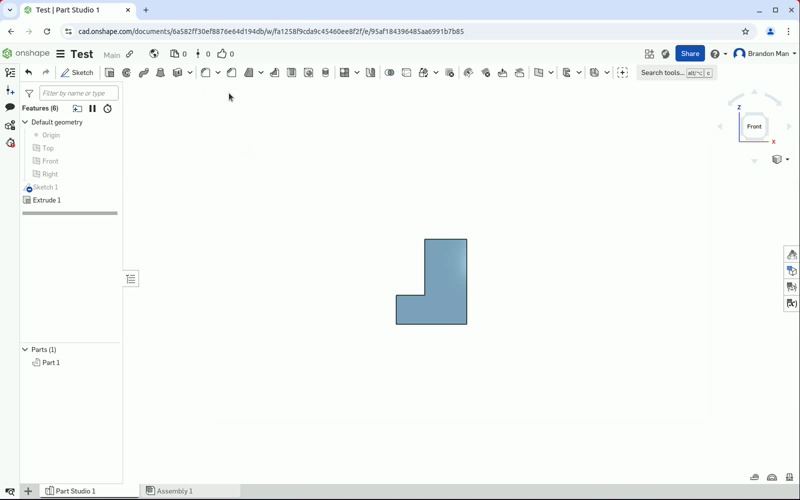
mouse_move(73, 352)
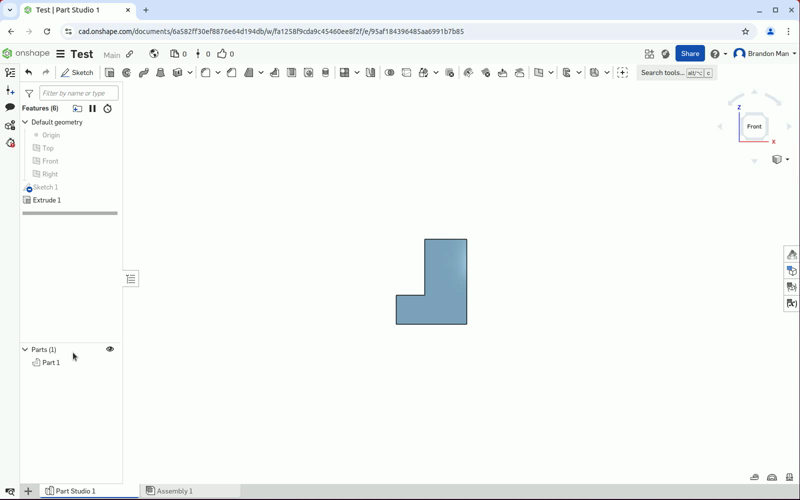
key(y)
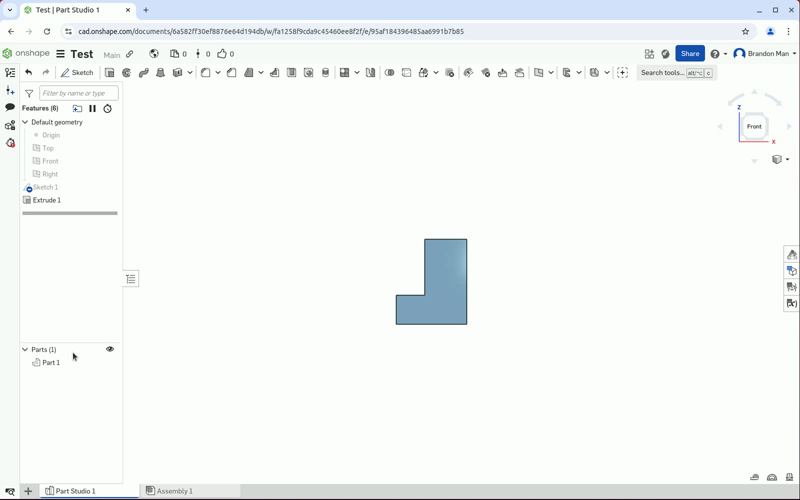
key(shift+p)
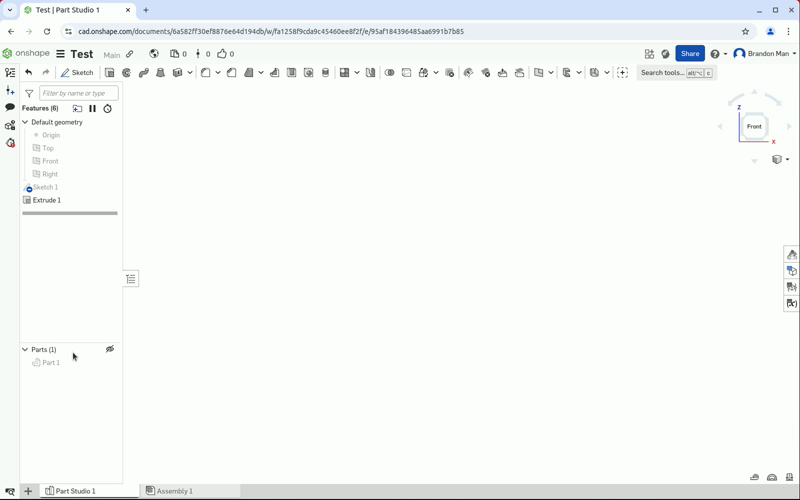
key(space)
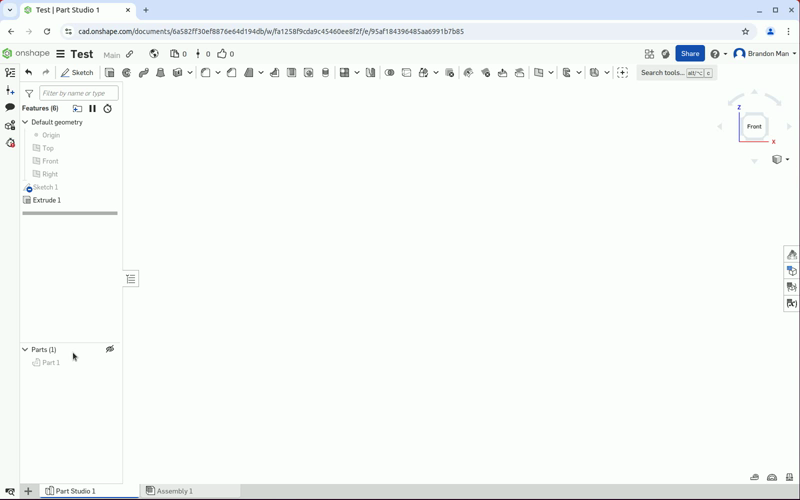
key_down(shift)
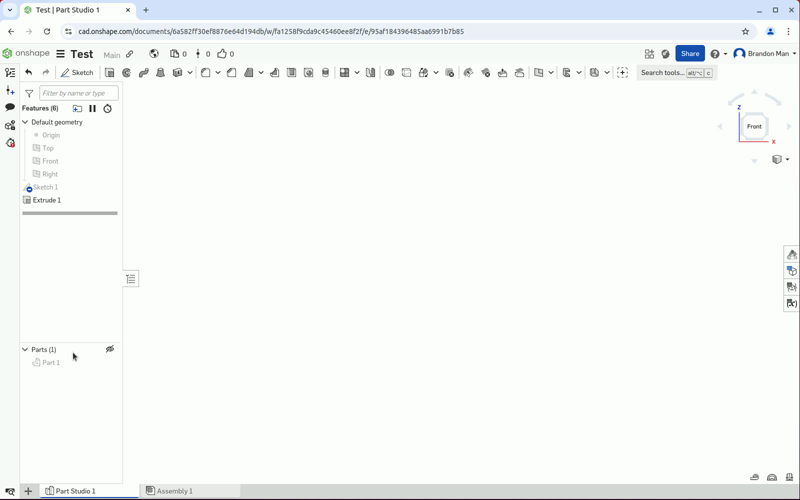
key(left)
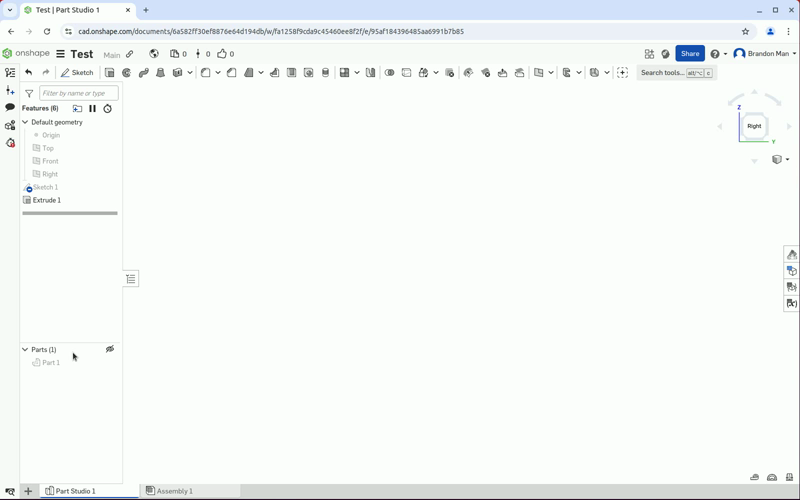
key_up(shift)
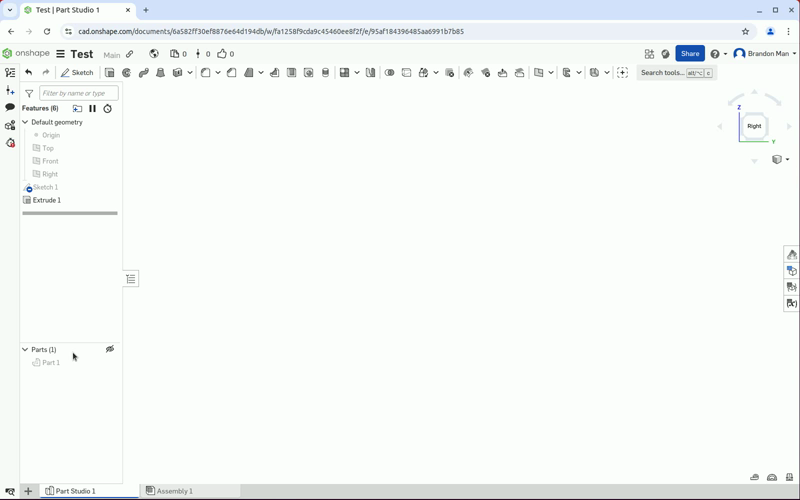
mouse_move(73, 352)
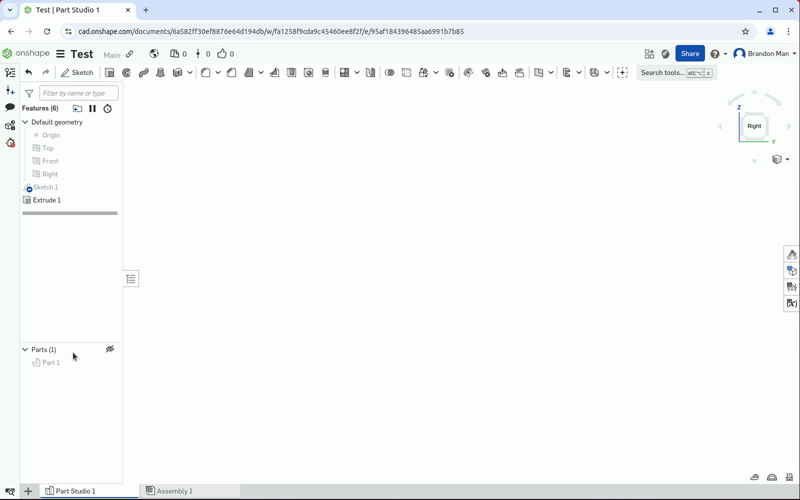
key(shift+y)
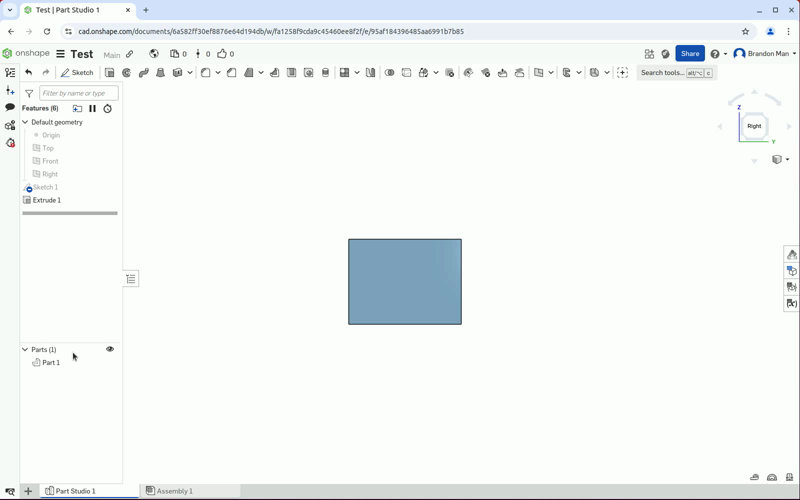
mouse_move(541, 75)
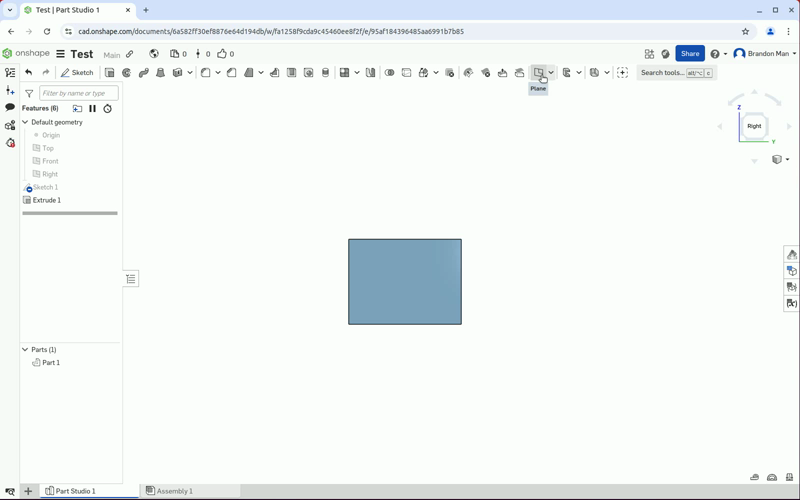
click(541, 75)
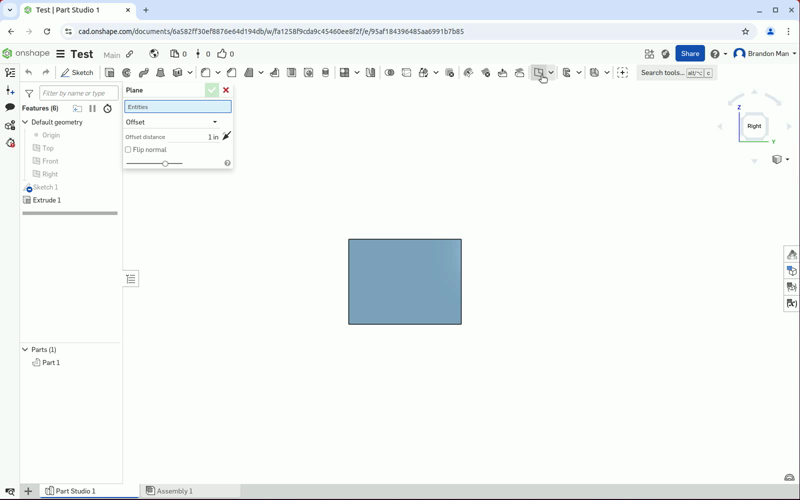
mouse_move(73, 176)
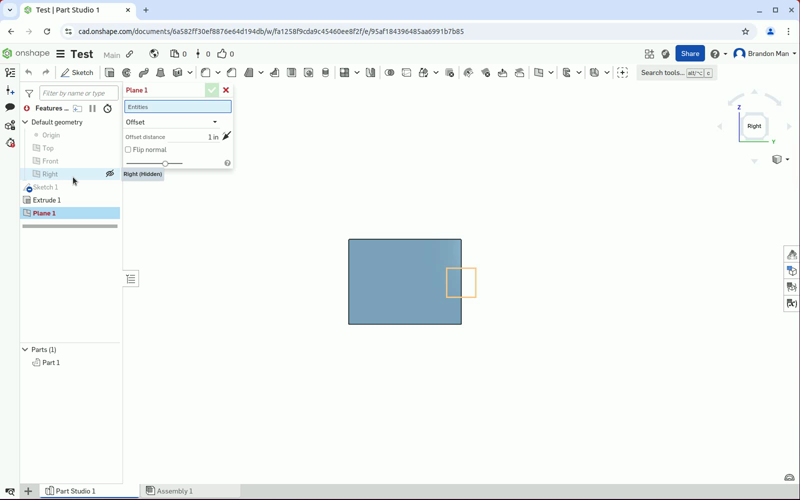
click(73, 176)
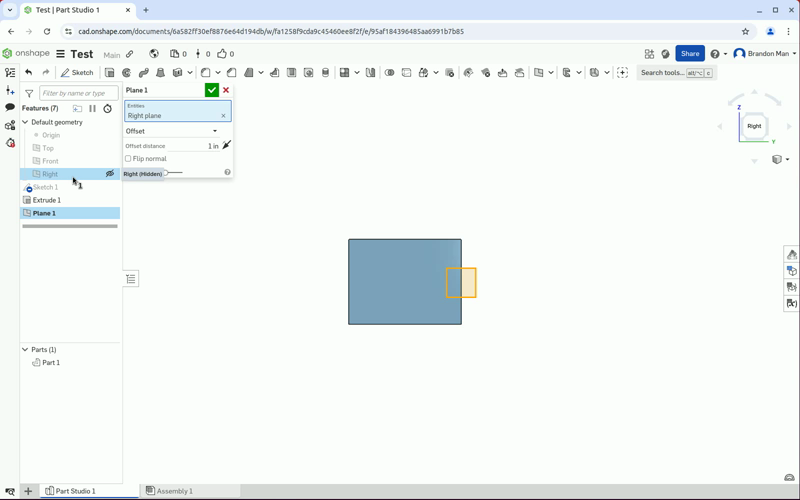
key(tab, 2)
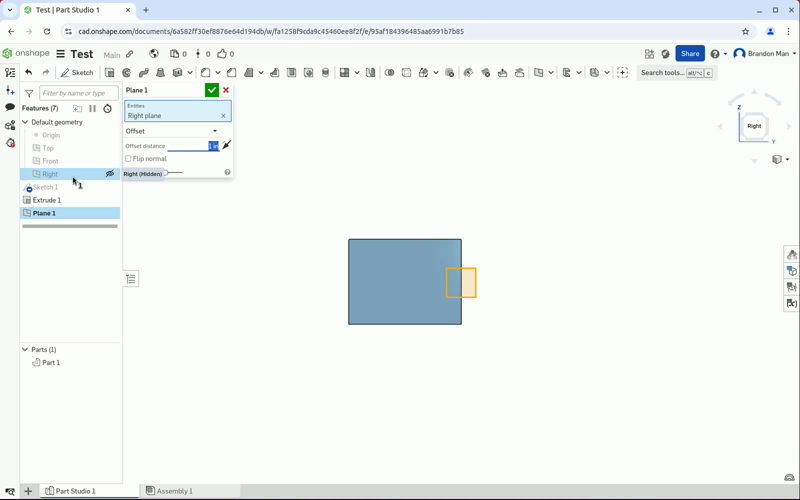
text(7.456)
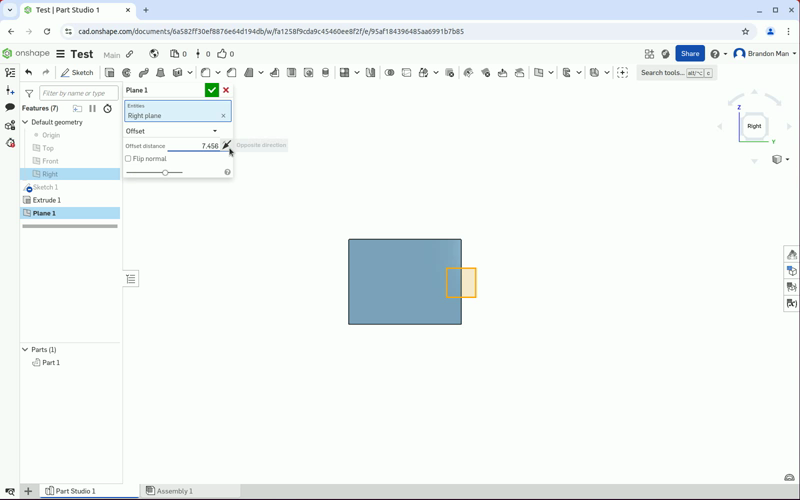
mouse_move(229, 147)
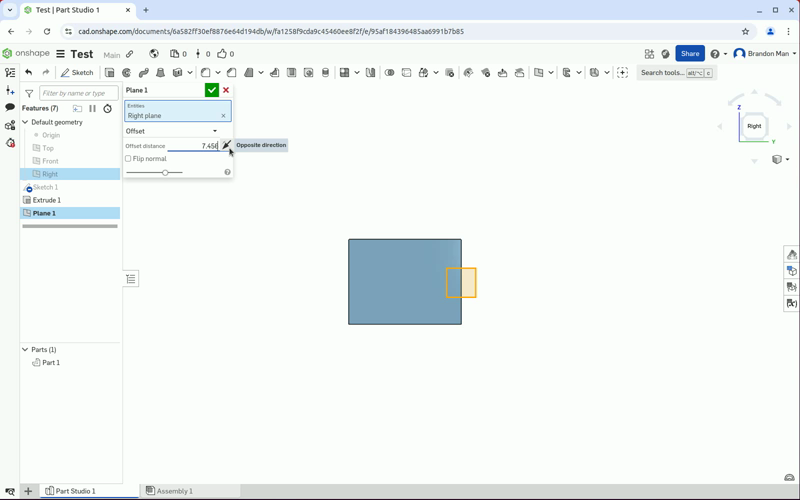
click(229, 147)
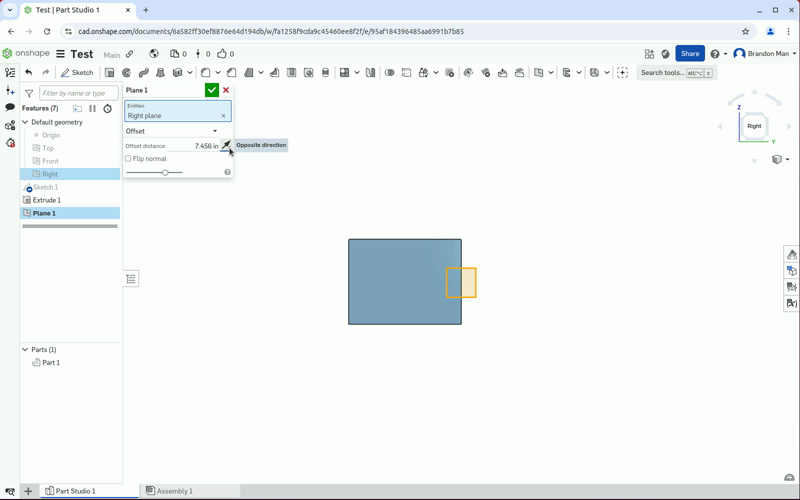
key(enter, 2)
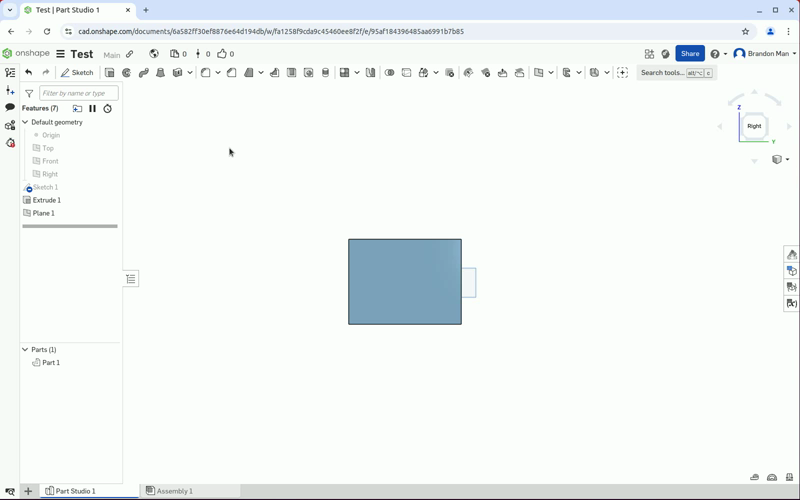
key(shift+s)
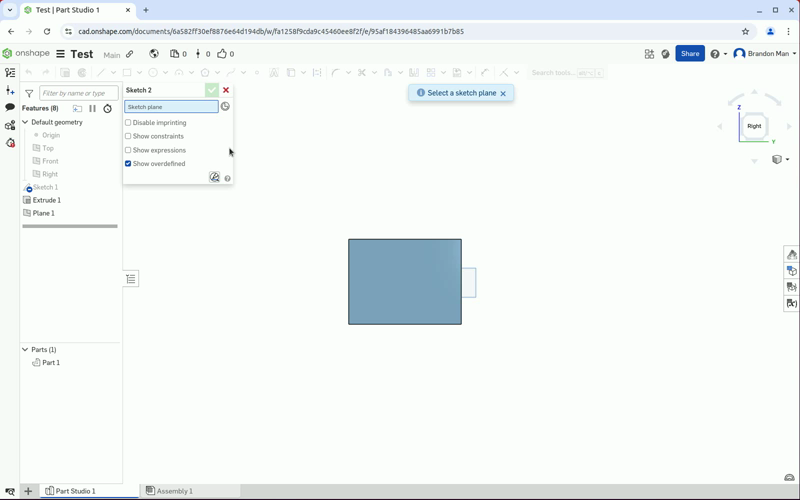
mouse_move(73, 215)
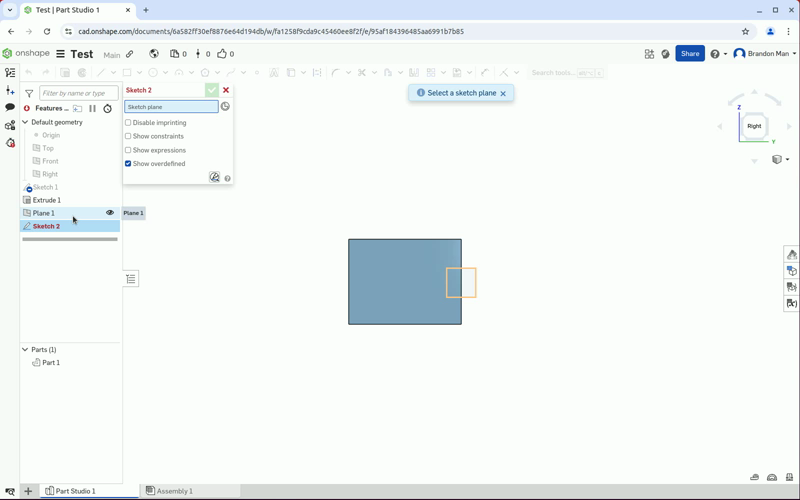
click(73, 215)
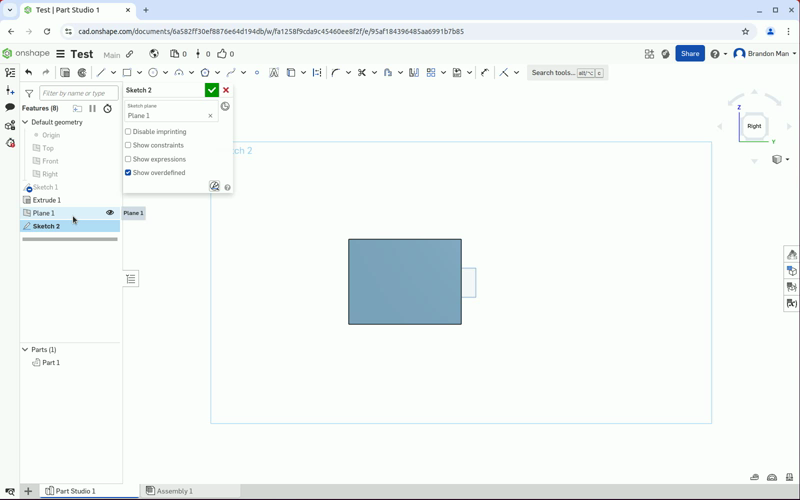
mouse_move(73, 352)
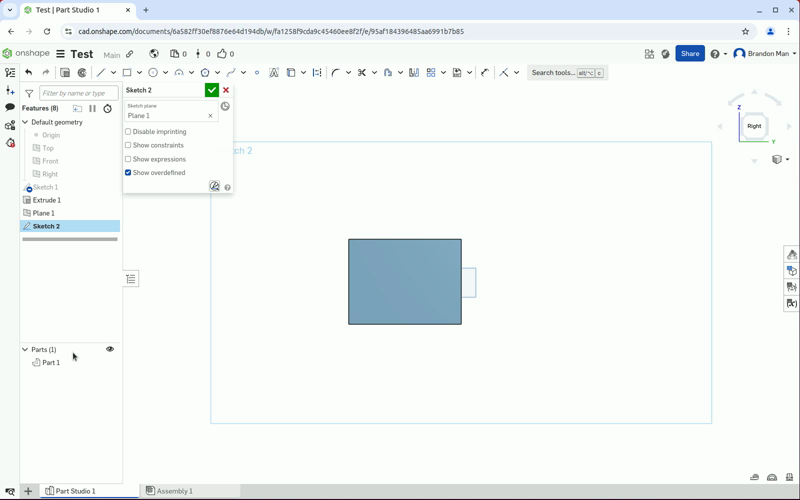
key(y)
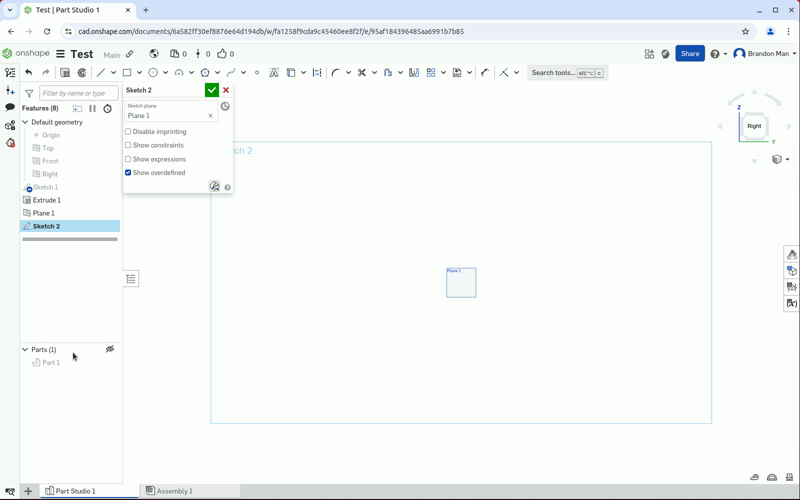
key(l)
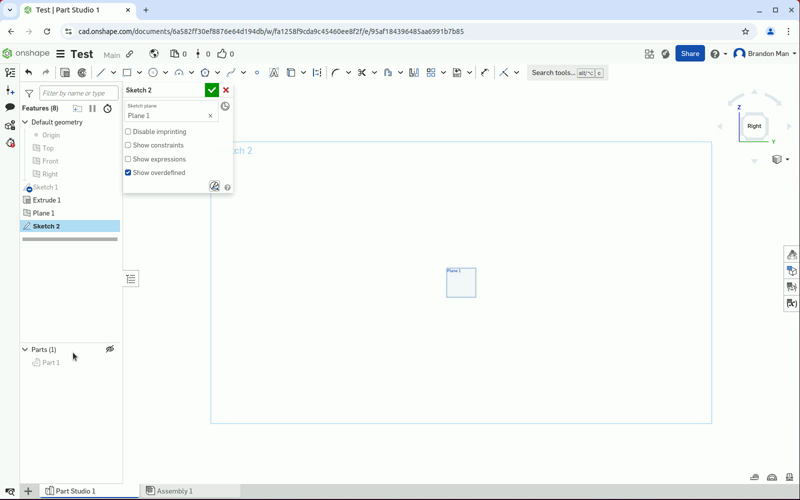
key_down(shift)
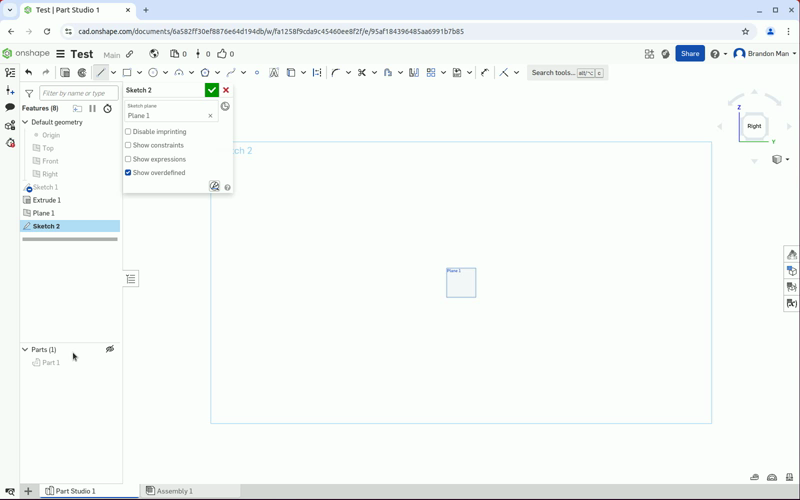
mouse_move(376, 281)
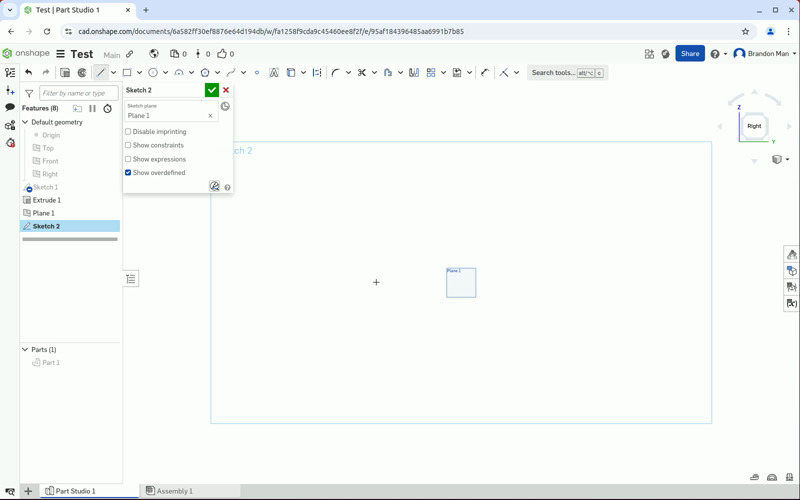
click(376, 281)
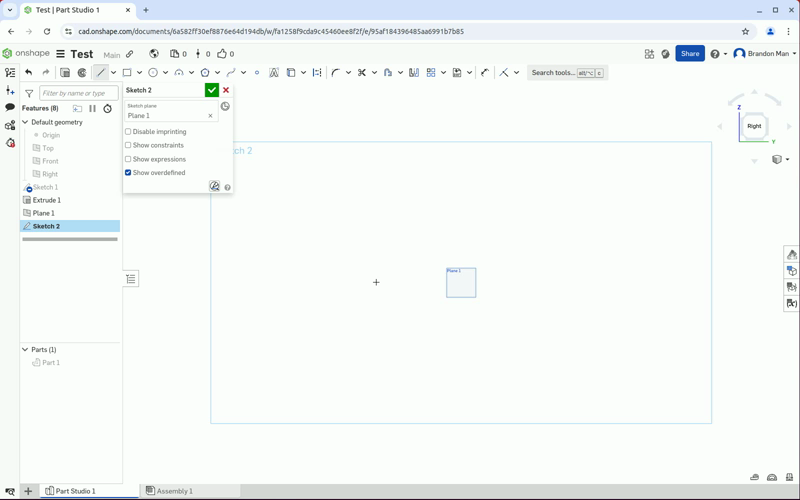
key_up(shift)
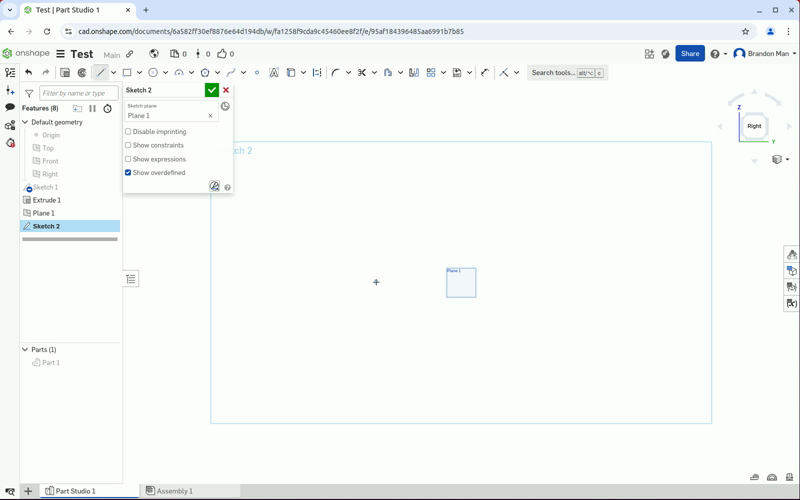
key_down(shift)
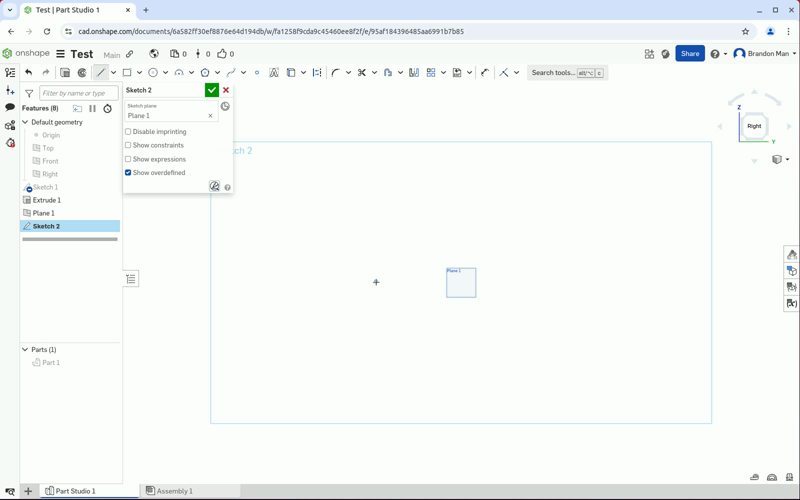
mouse_move(406, 281)
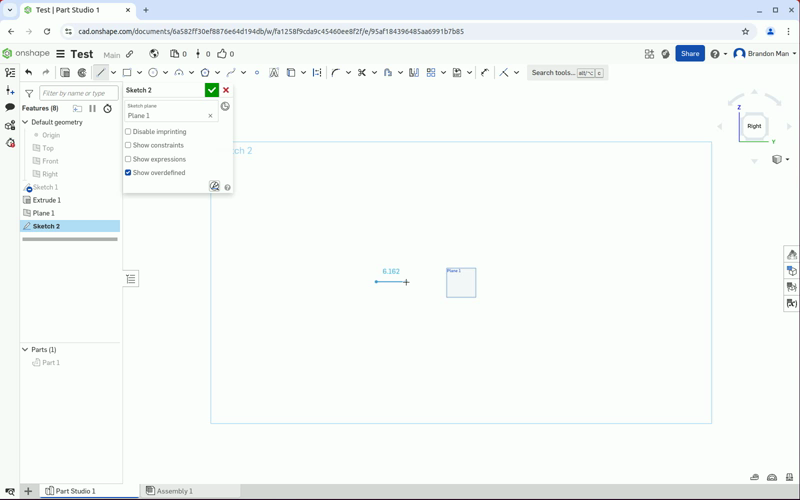
mouse_move(433, 281)
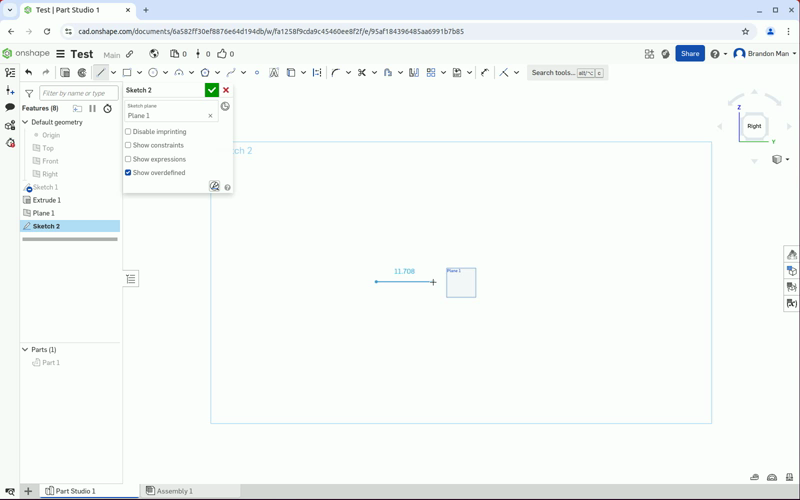
click(433, 281)
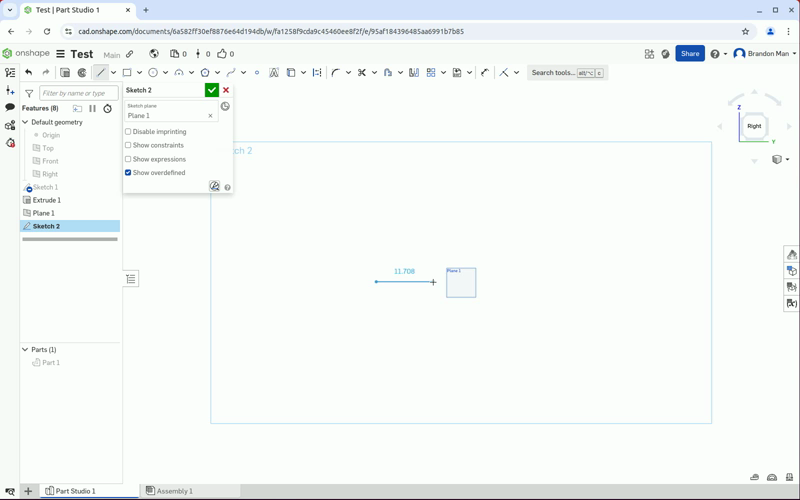
key_up(shift)
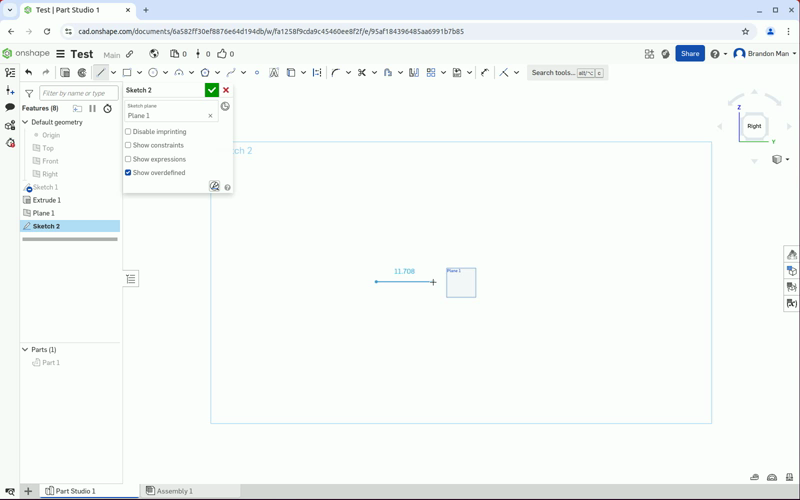
key_down(shift)
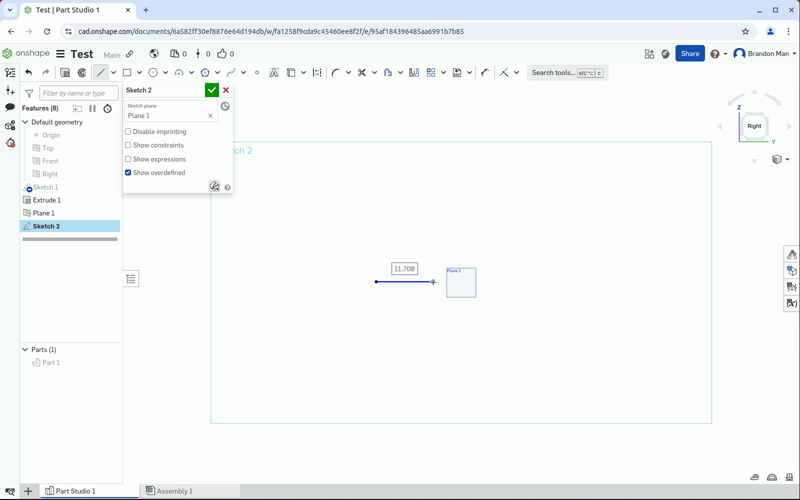
mouse_move(463, 281)
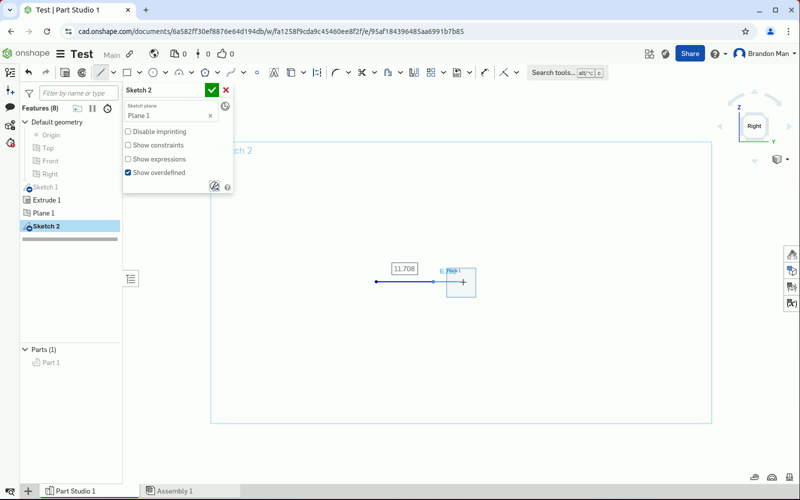
mouse_move(433, 239)
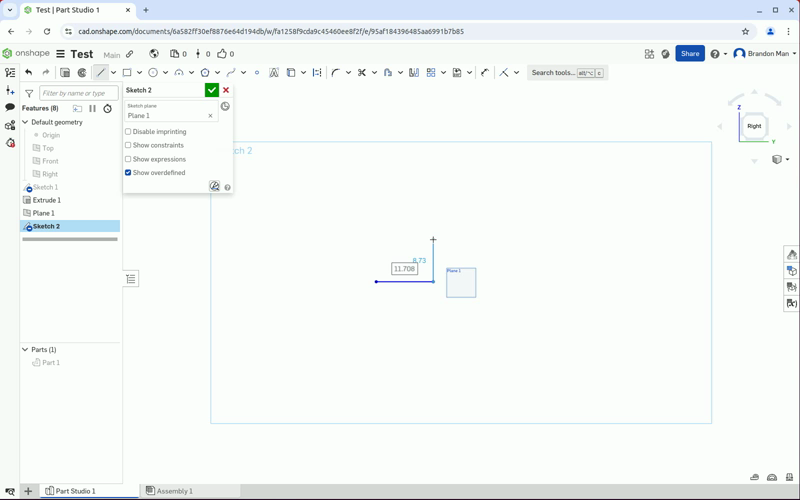
click(433, 239)
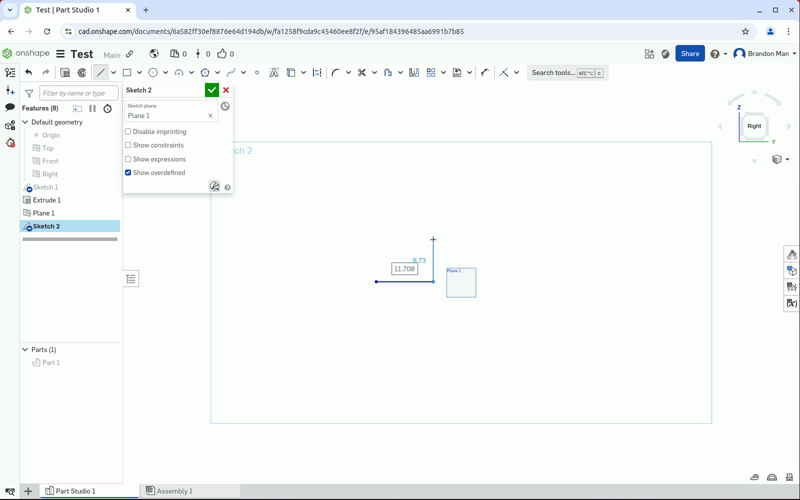
key_up(shift)
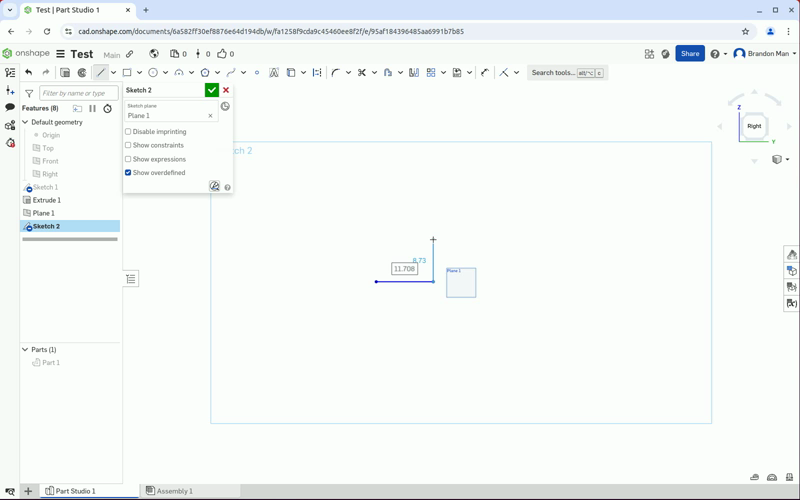
key_down(shift)
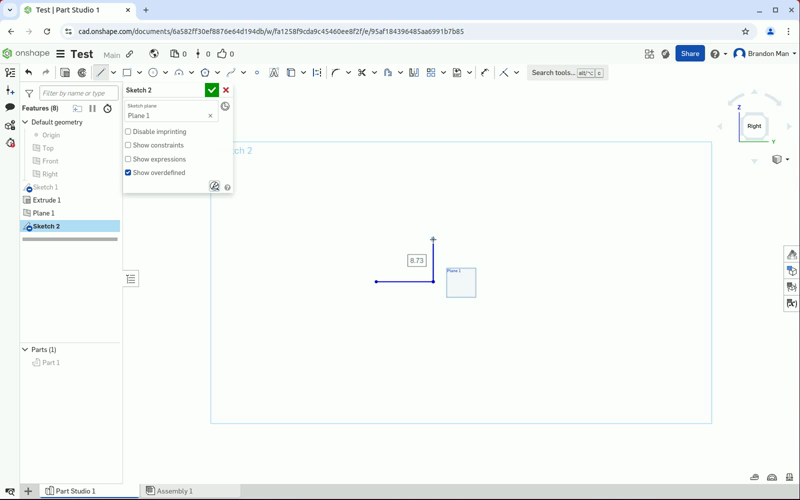
mouse_move(463, 239)
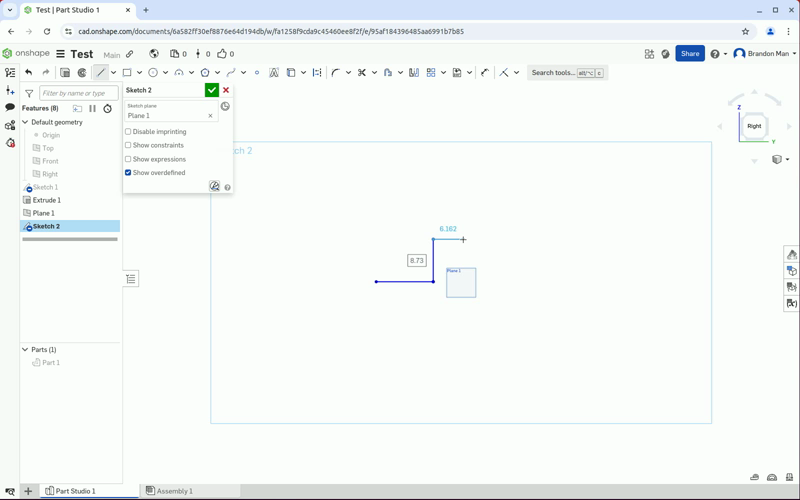
mouse_move(376, 239)
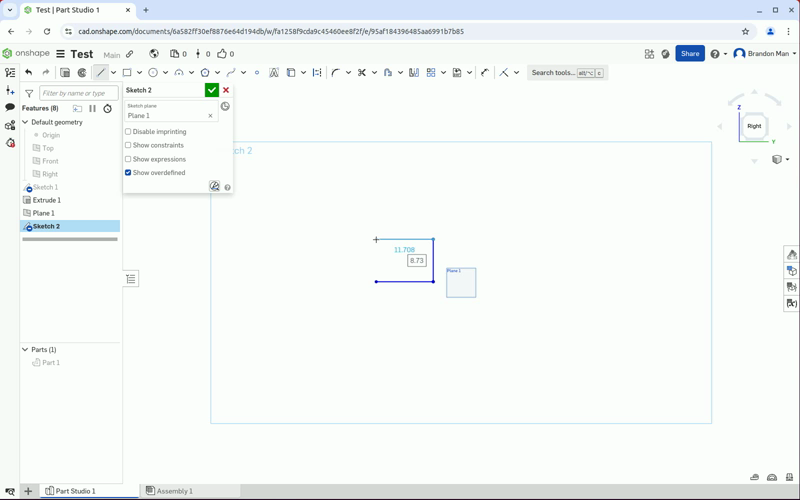
click(376, 239)
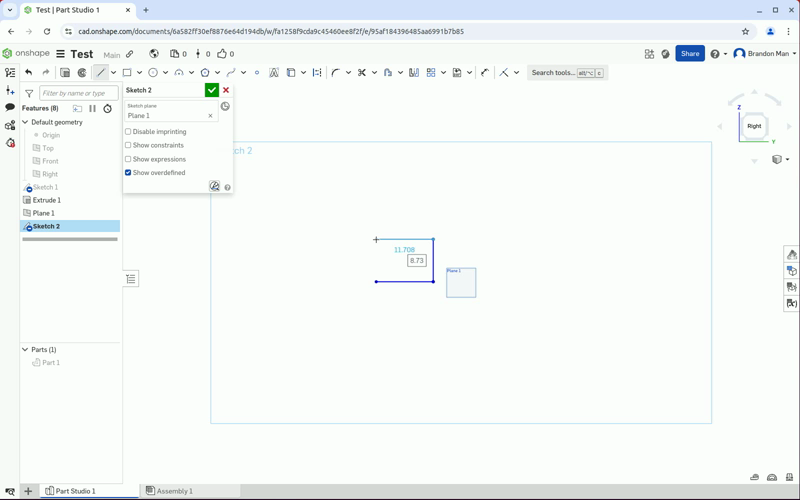
key_up(shift)
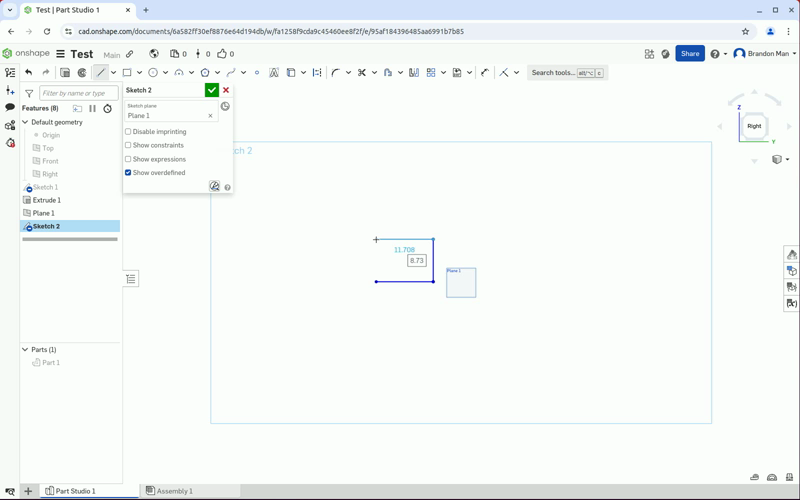
mouse_move(406, 239)
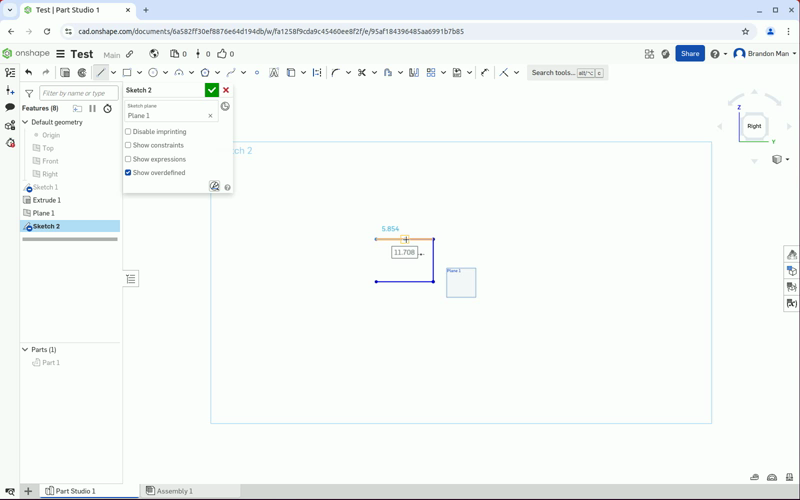
key_down(shift)
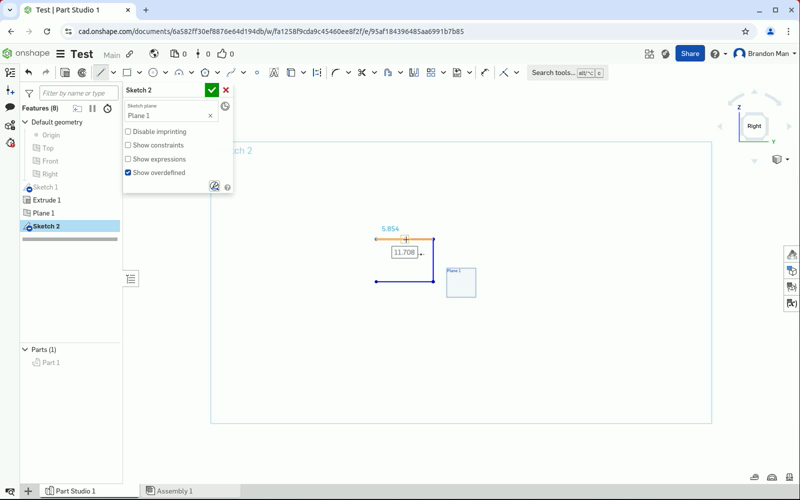
mouse_move(376, 281)
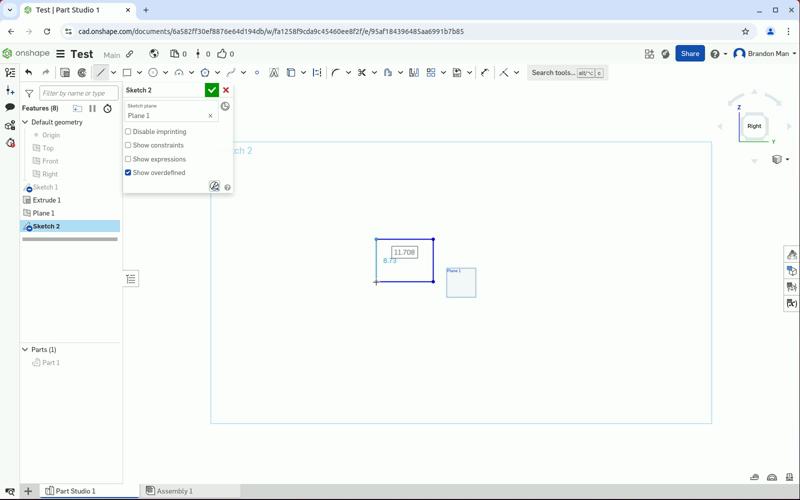
key_up(shift)
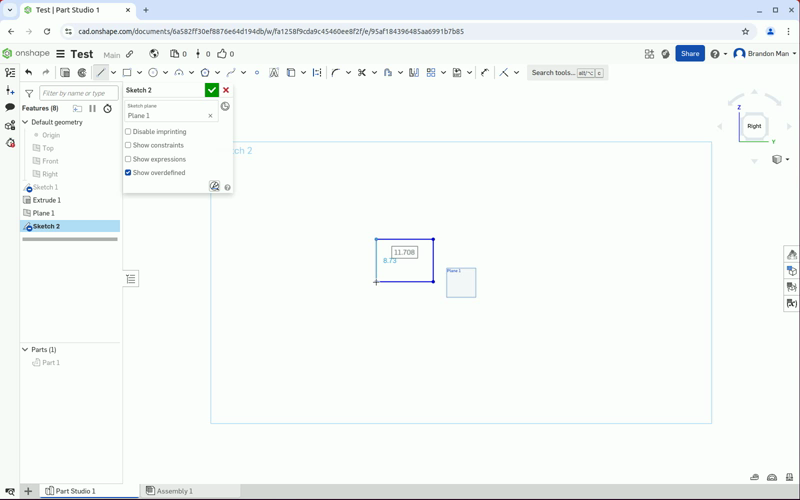
click(376, 281)
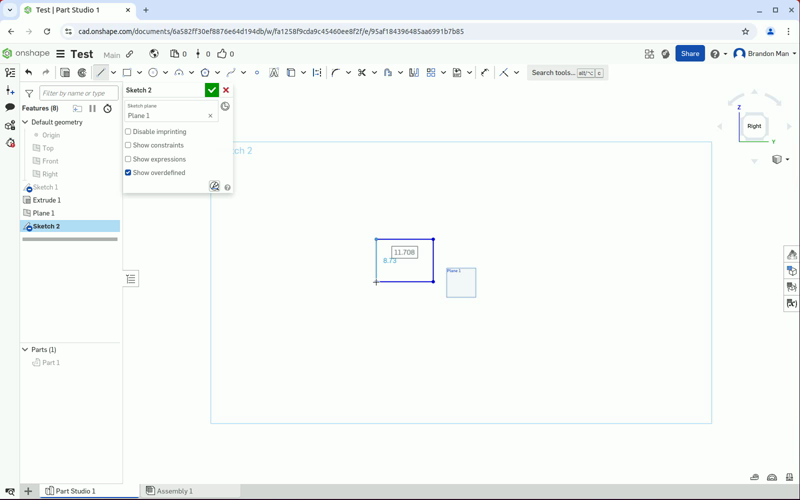
key(esc)
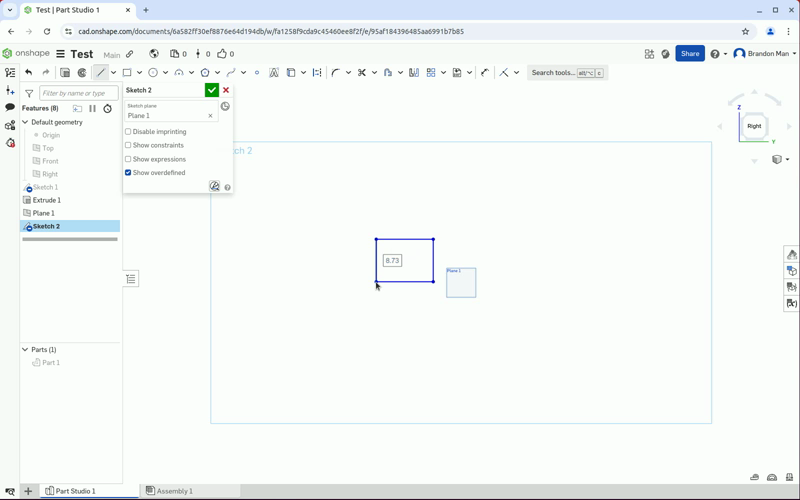
mouse_move(389, 251)
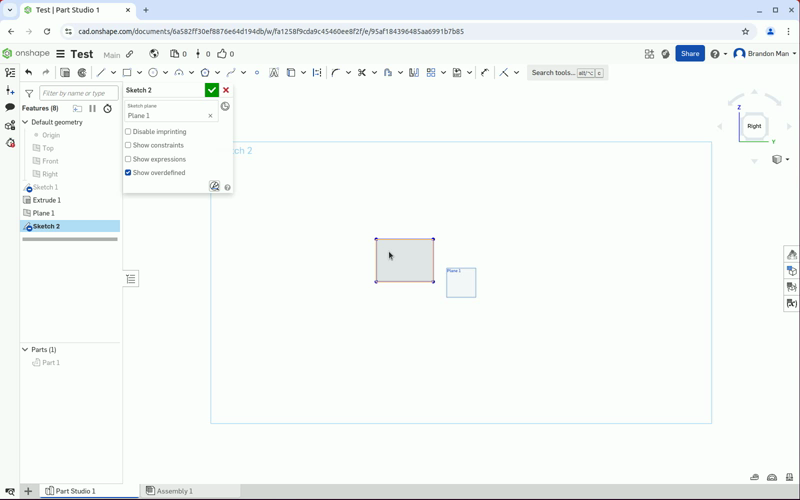
click(389, 251)
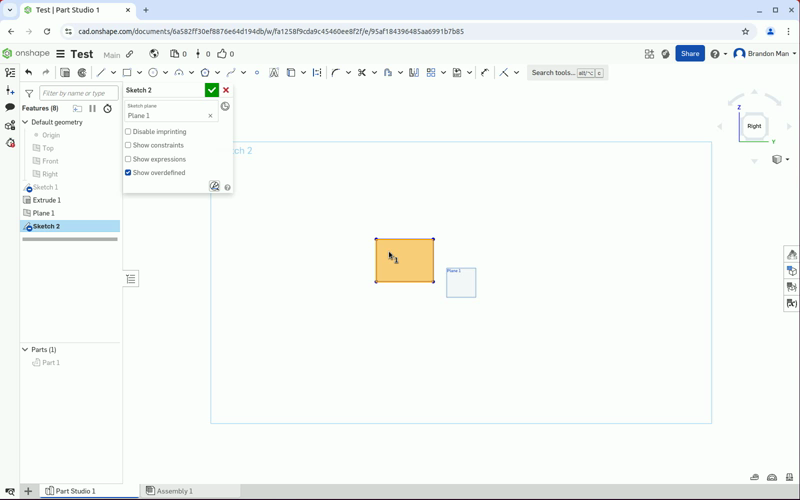
mouse_move(73, 352)
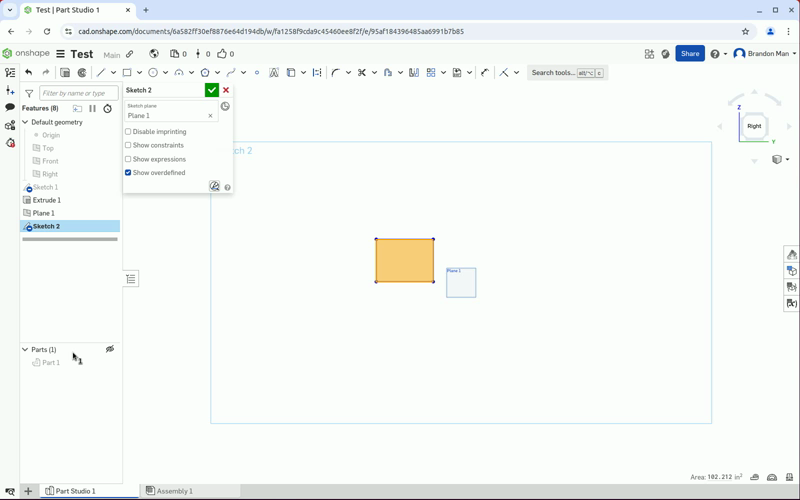
key(shift+y)
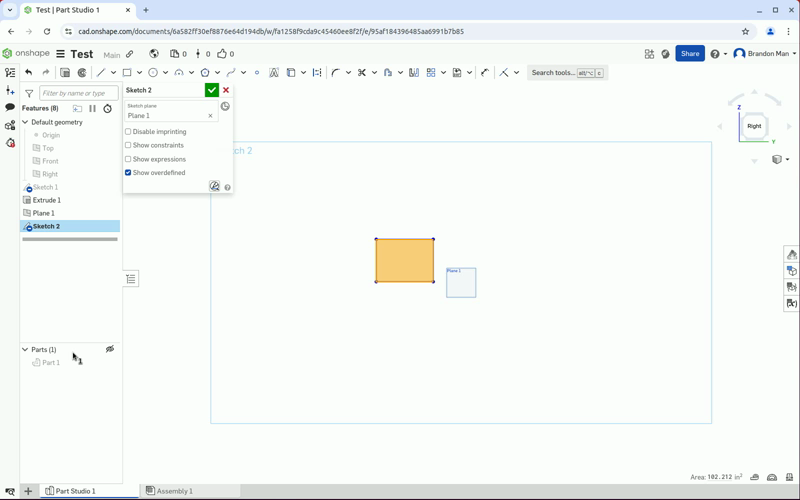
key(shift+e)
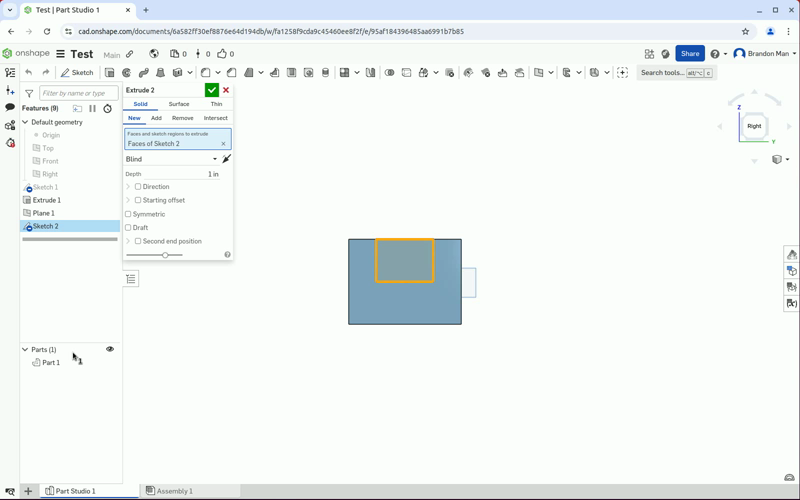
mouse_move(143, 106)
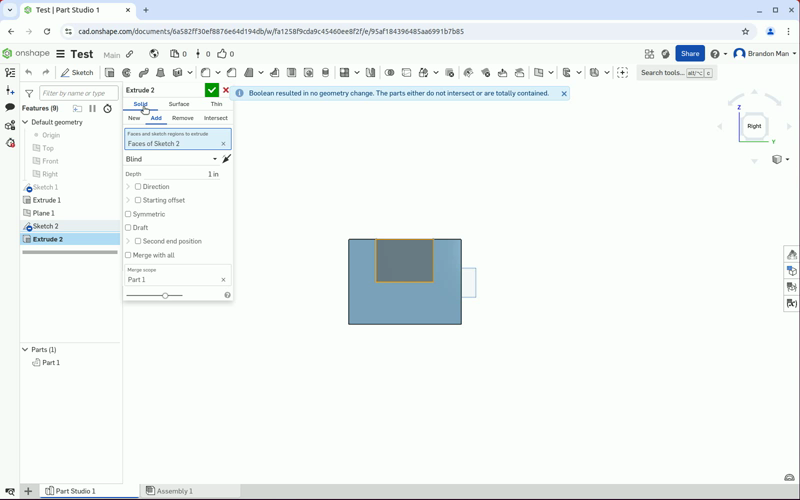
click(143, 106)
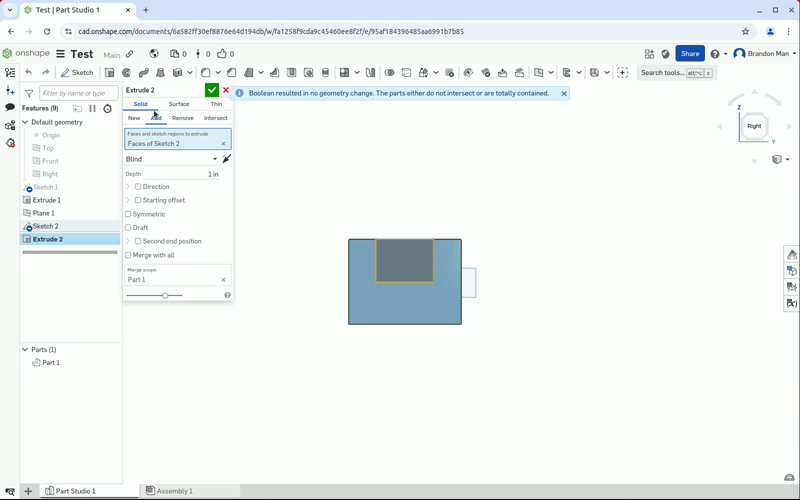
mouse_move(186, 120)
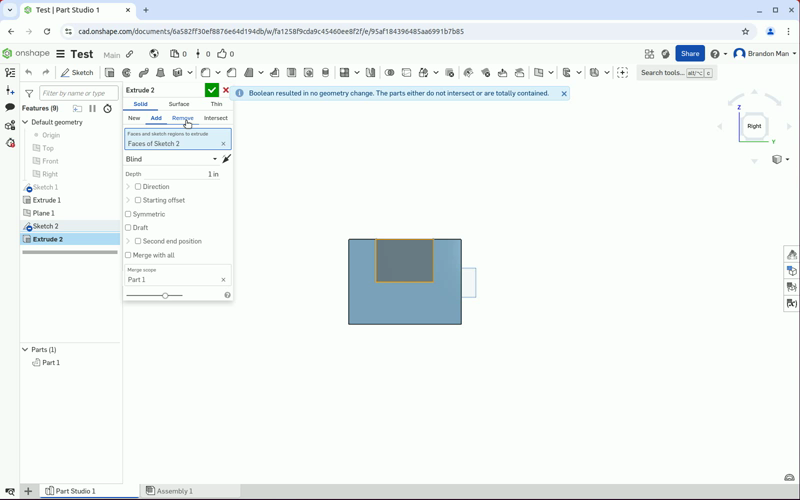
click(186, 120)
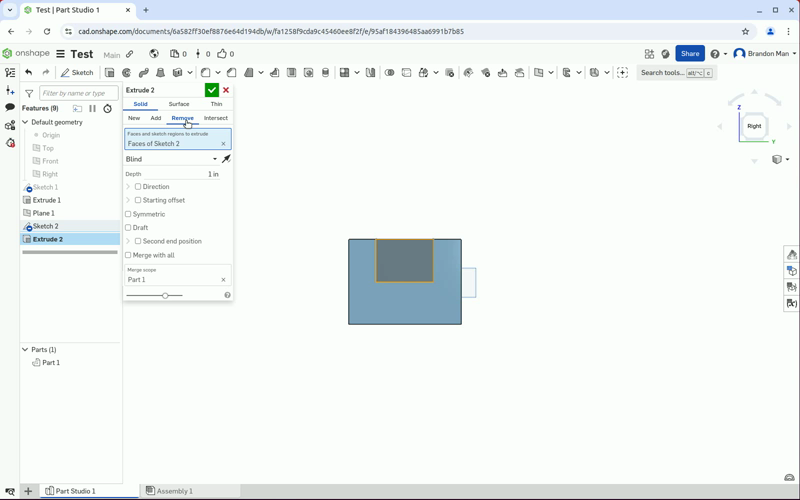
key(tab, 4)
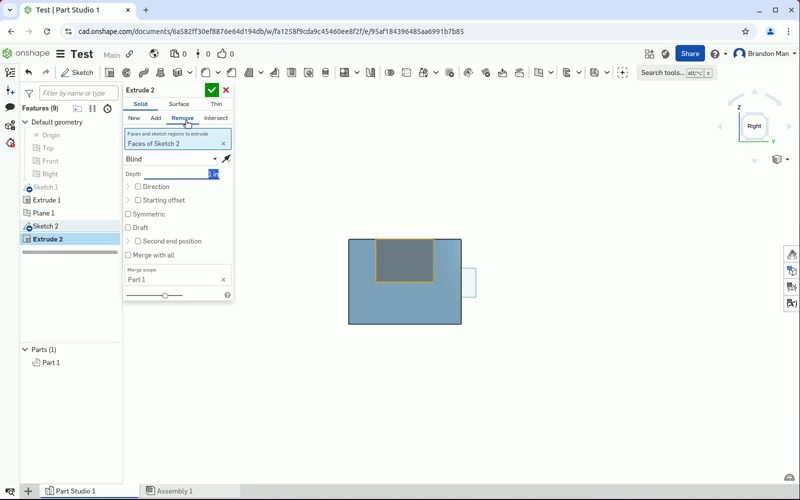
text(4.333)
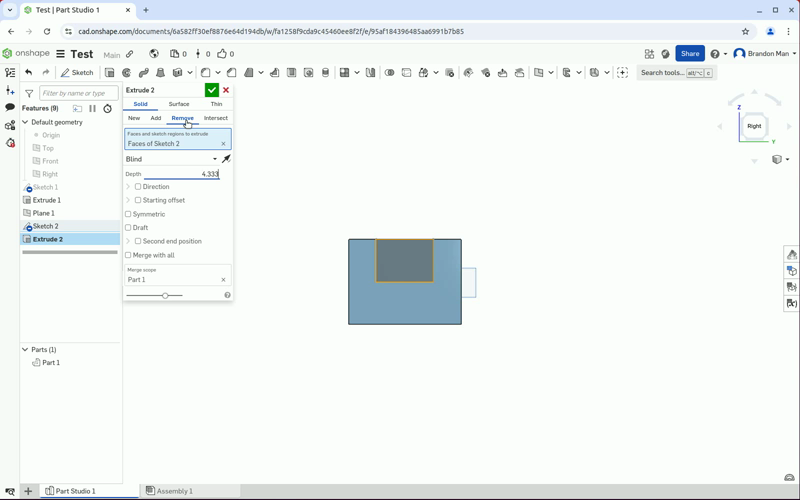
key(tab, 6)
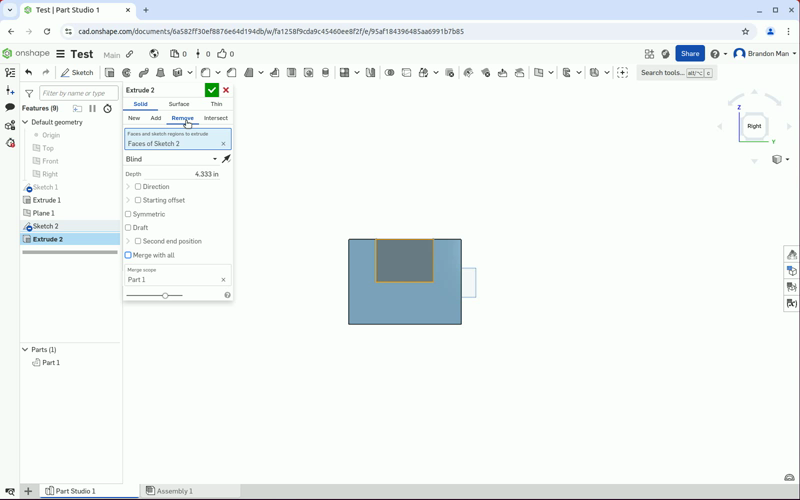
key(space)
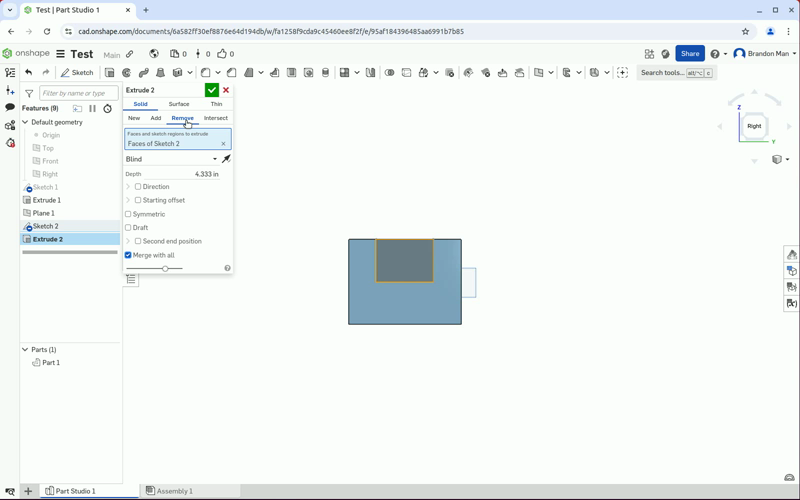
key(enter)
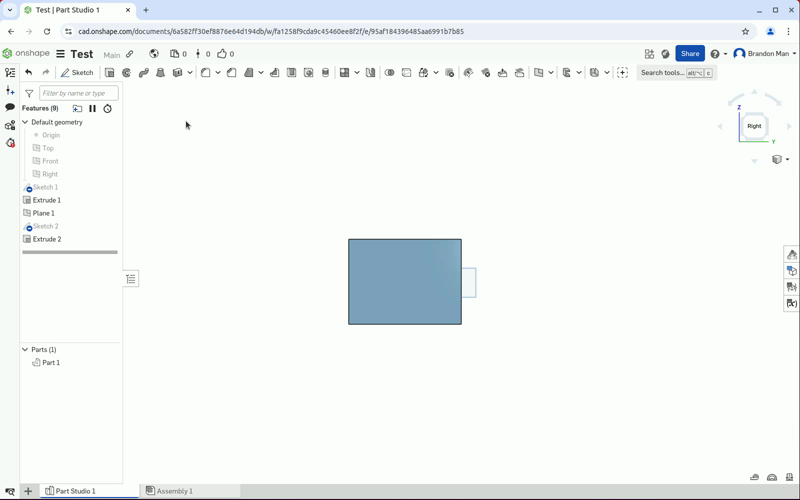
key(shift+h)
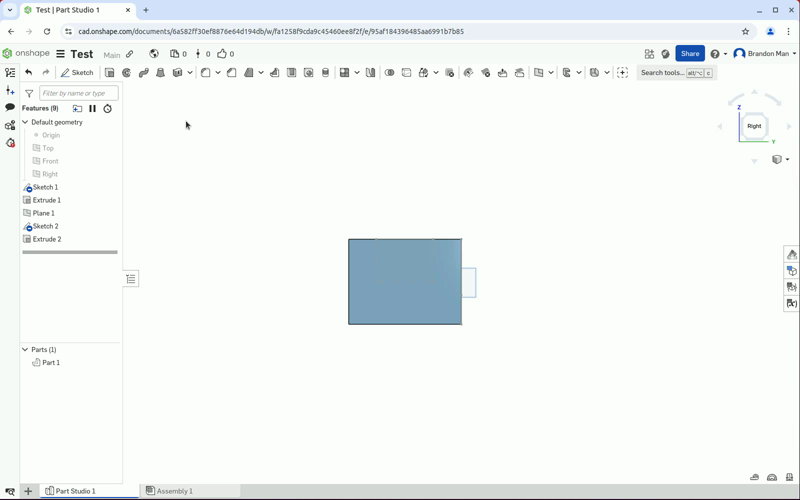
key(shift+h)
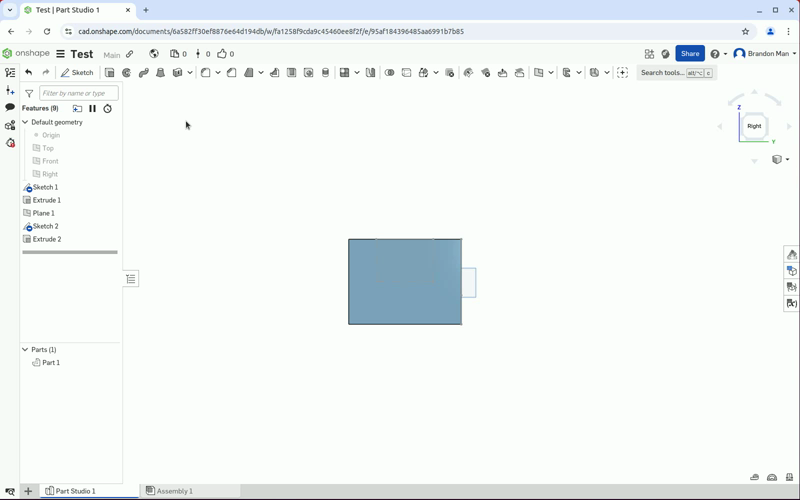
key(shift+7)
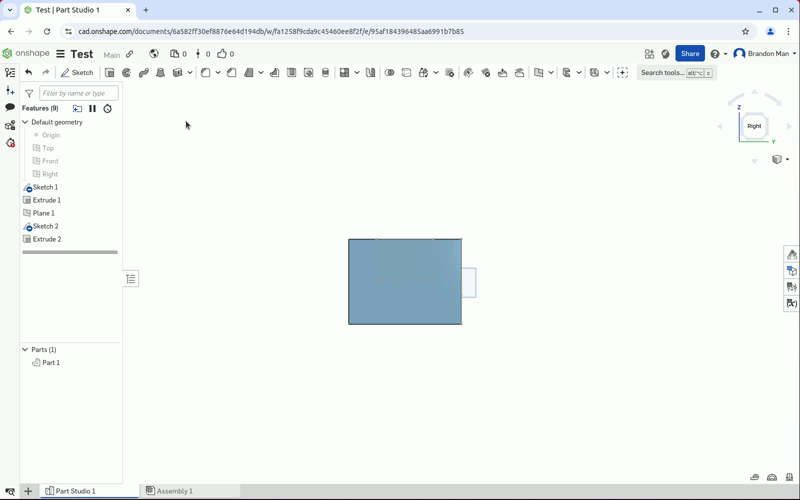
key(right, 2)
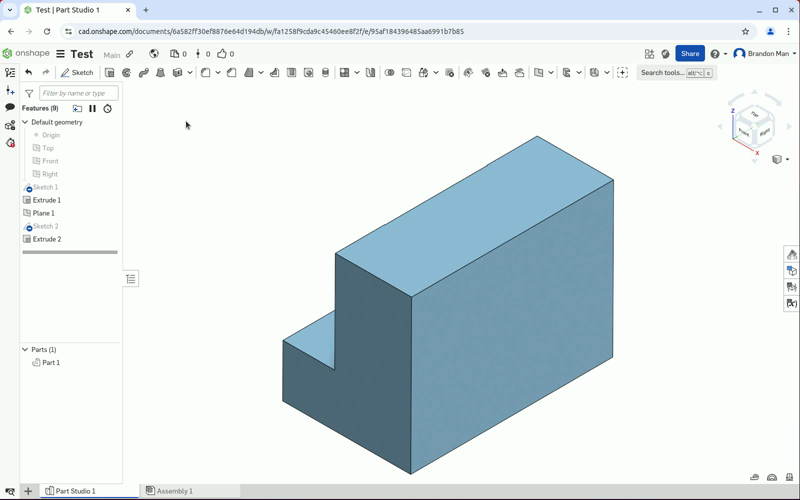
key(down, 2)
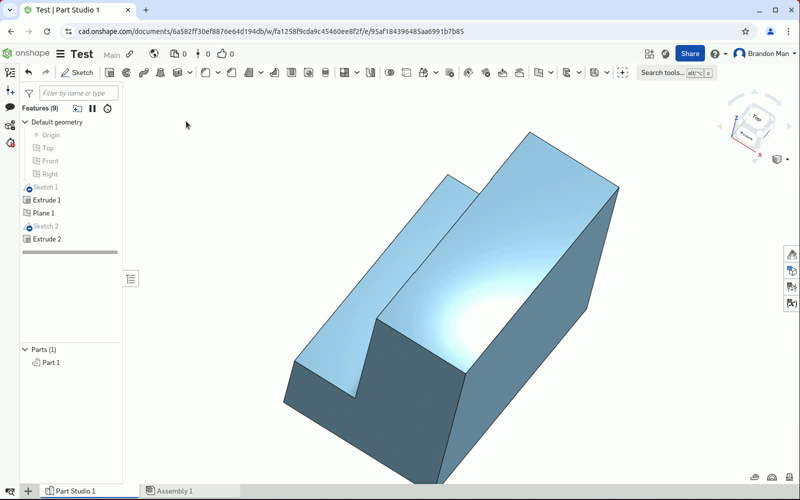
key(up, 2)
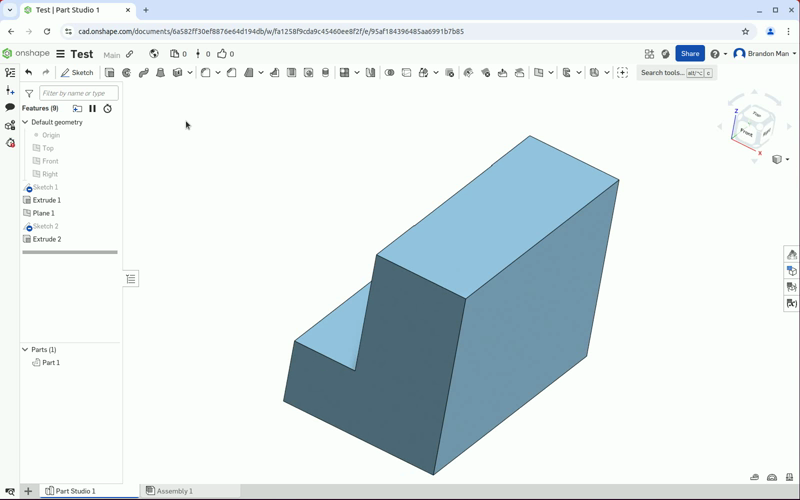
key(left, 2)
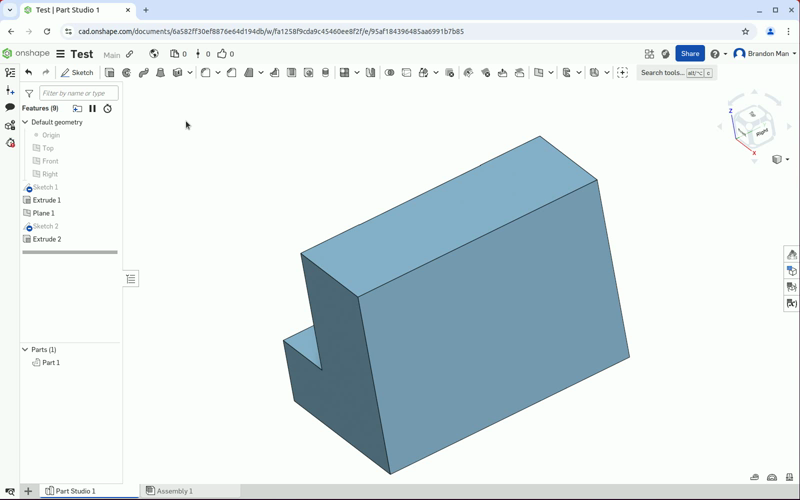
mouse_move(73, 189)
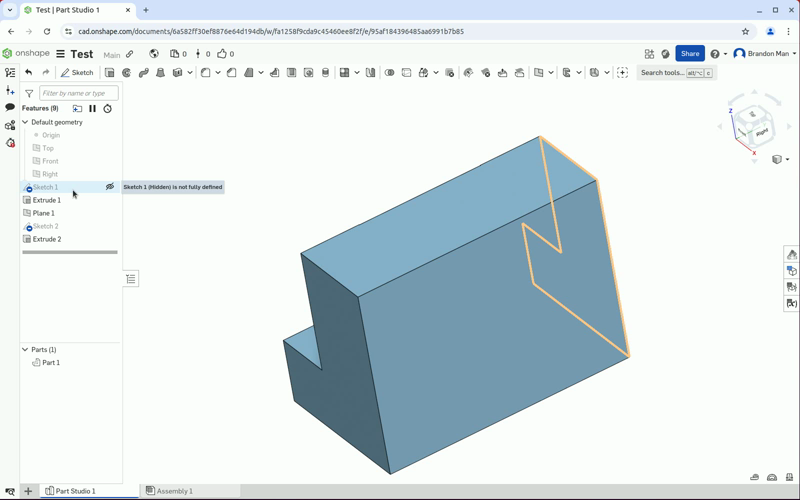
click(73, 189)